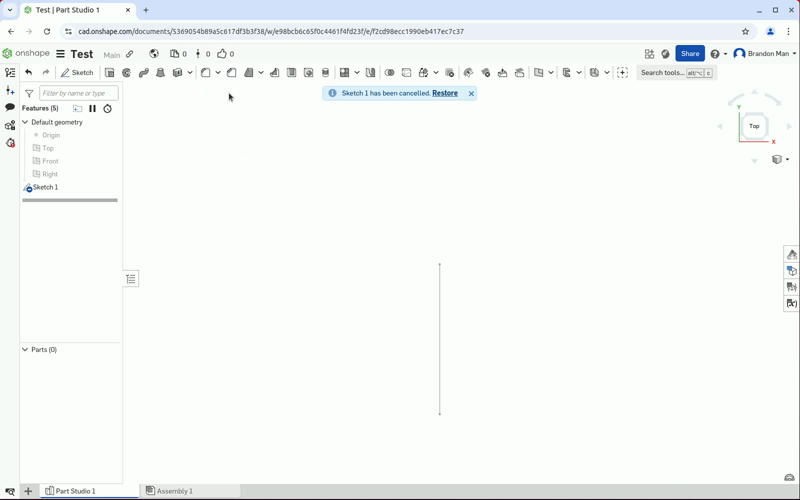
key(shift+h)
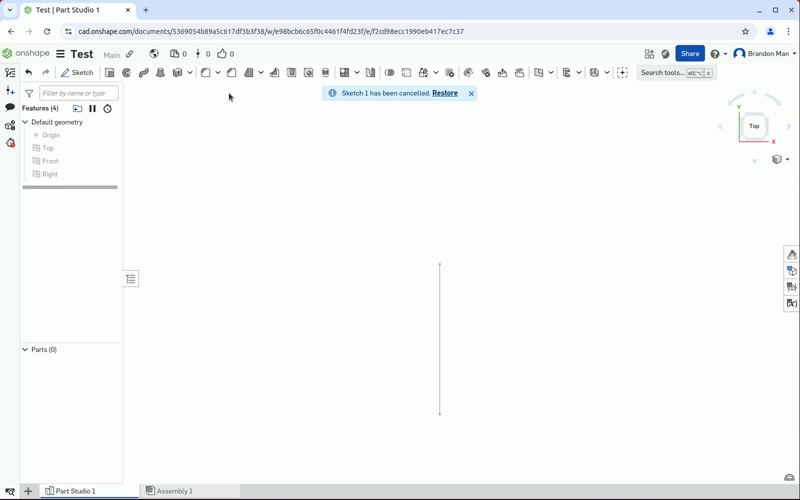
key(shift+s)
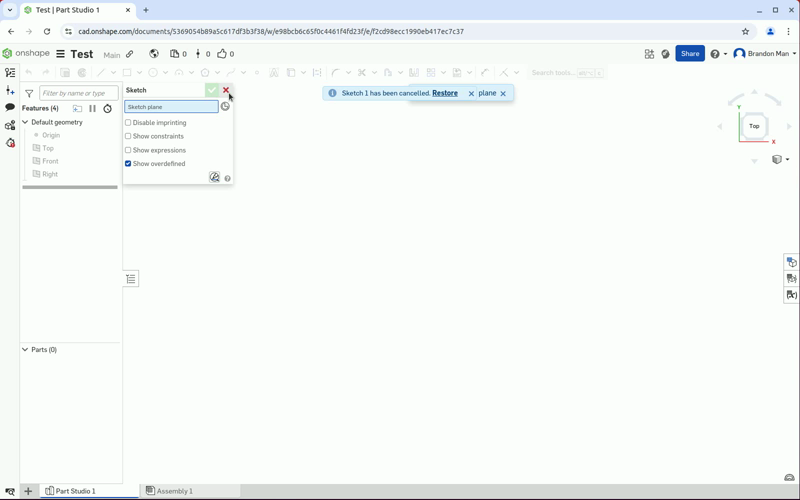
mouse_move(73, 150)
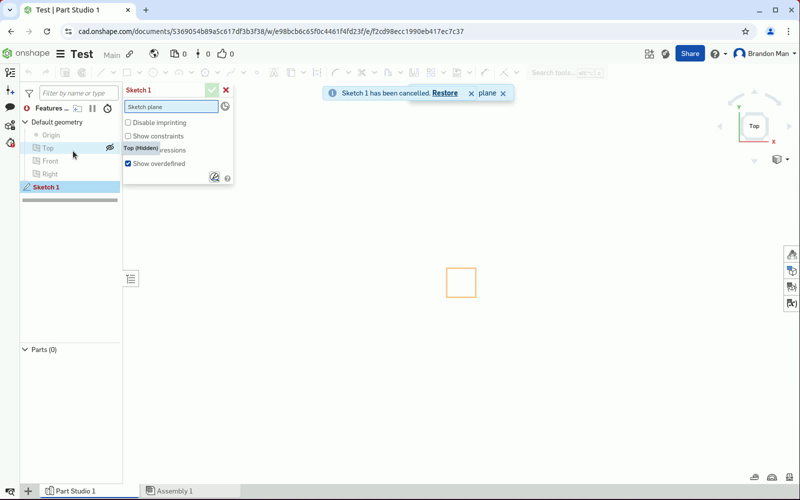
click(73, 150)
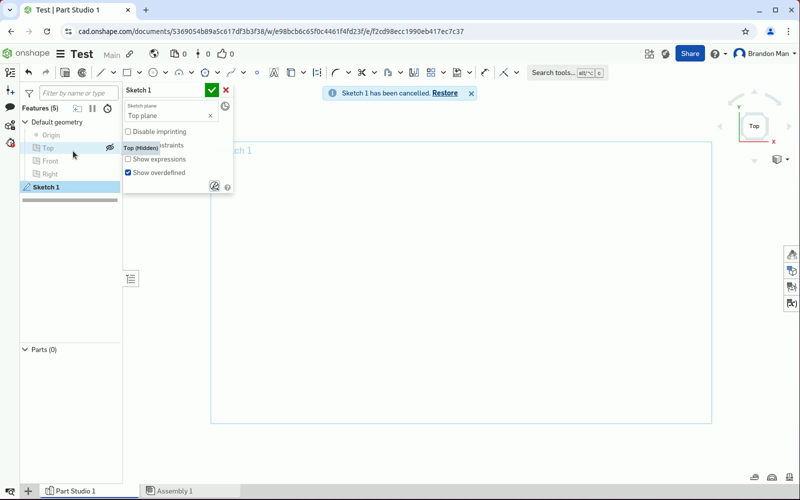
mouse_move(73, 352)
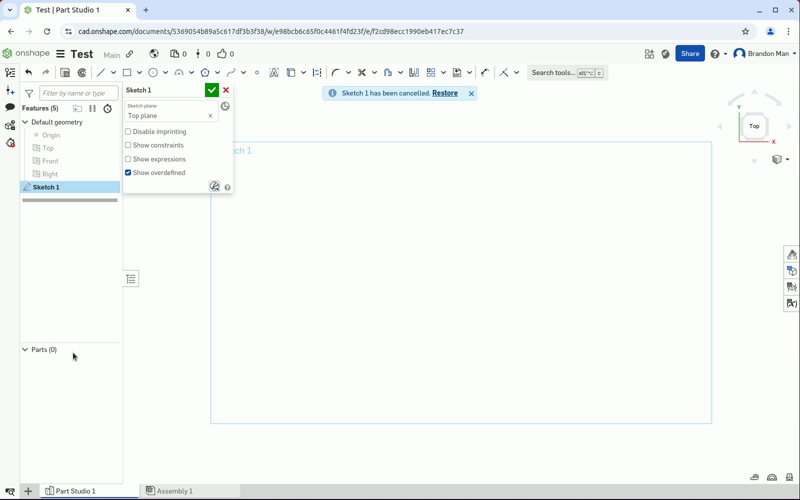
key(y)
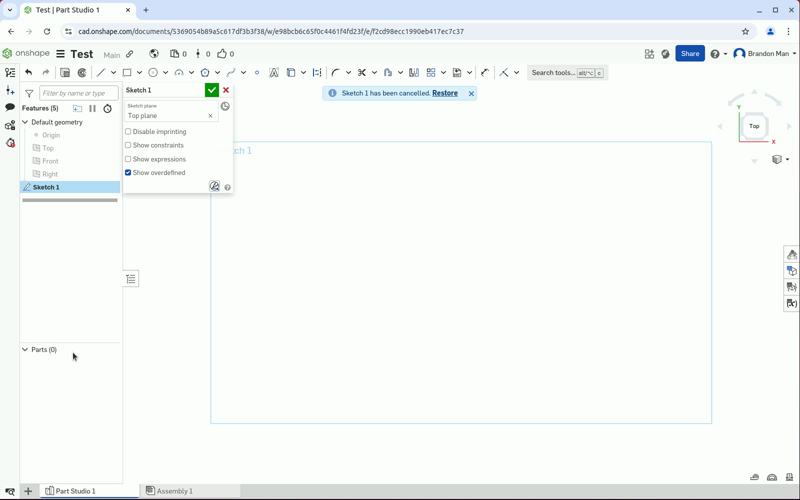
key(l)
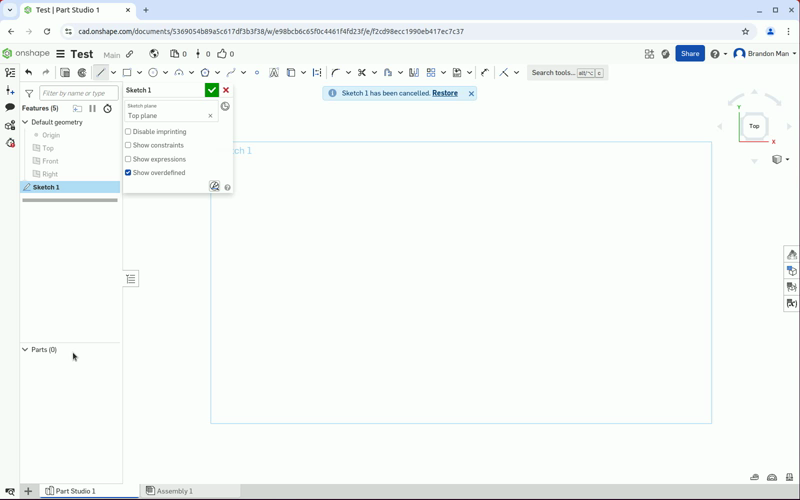
key_down(shift)
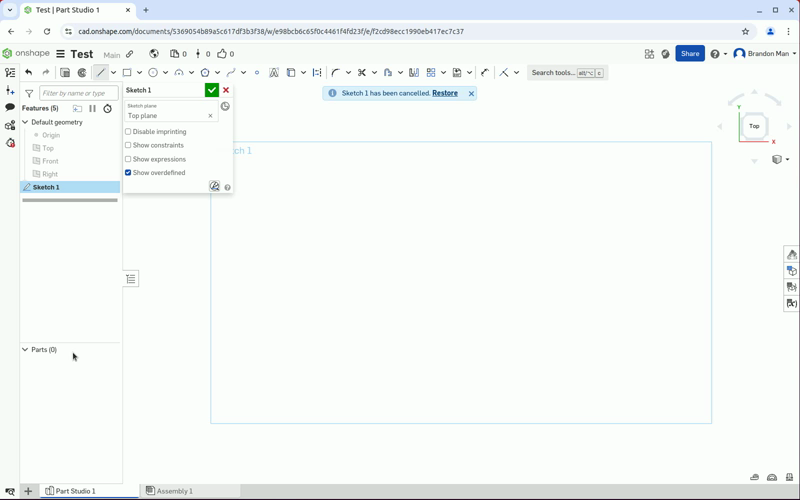
mouse_move(420, 348)
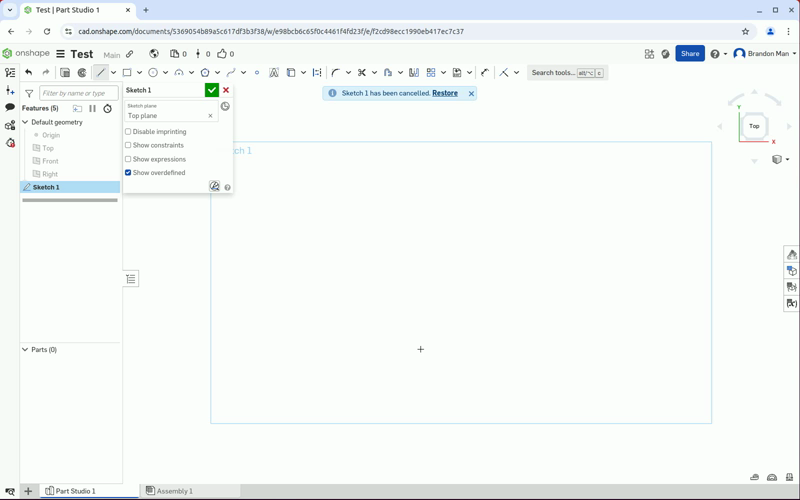
click(420, 348)
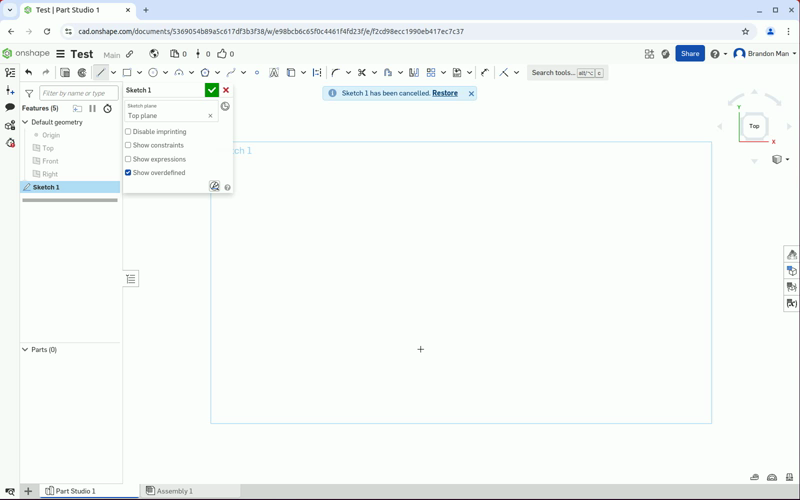
key_up(shift)
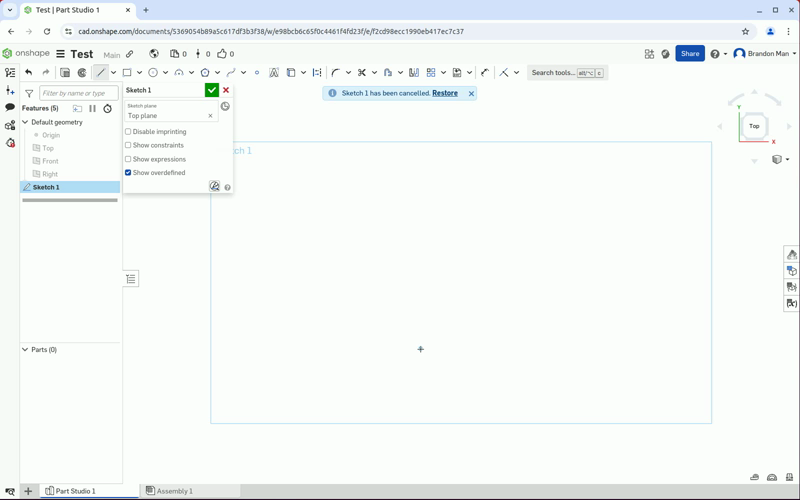
key_down(shift)
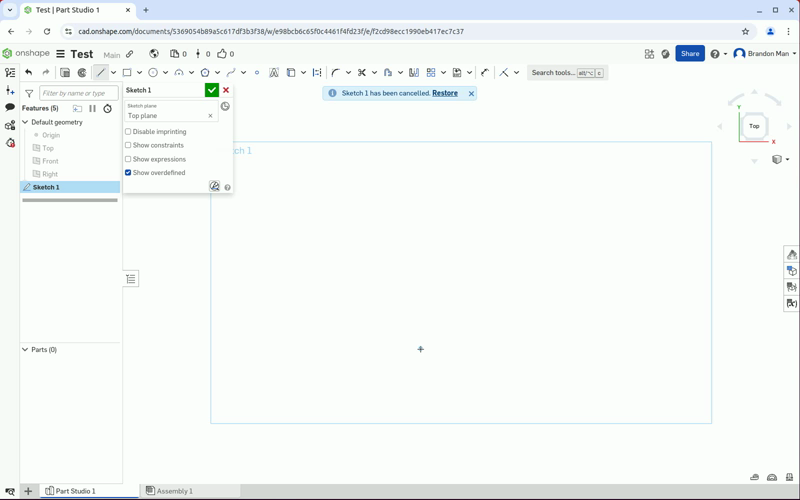
mouse_move(500, 348)
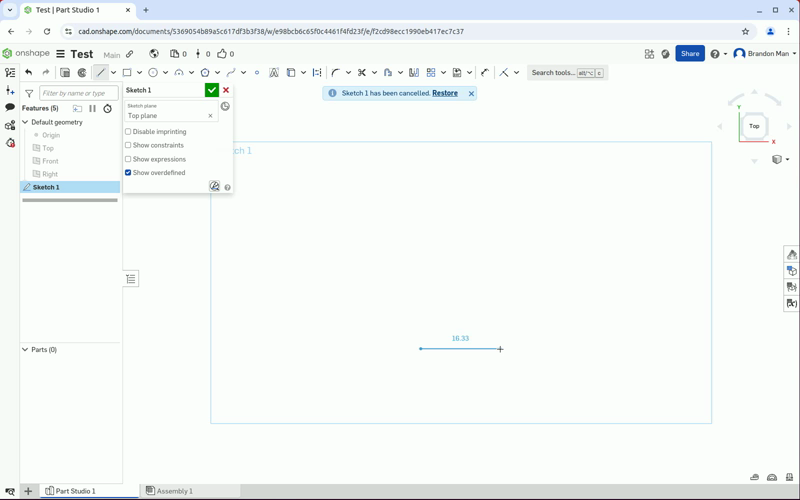
click(500, 348)
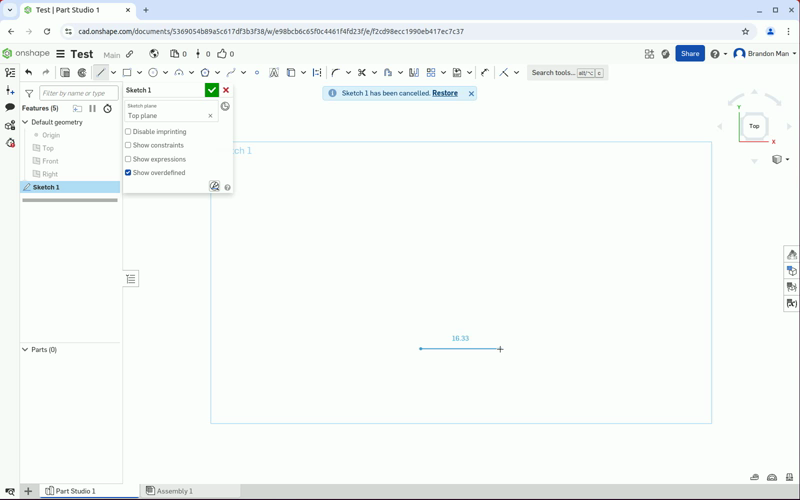
key_up(shift)
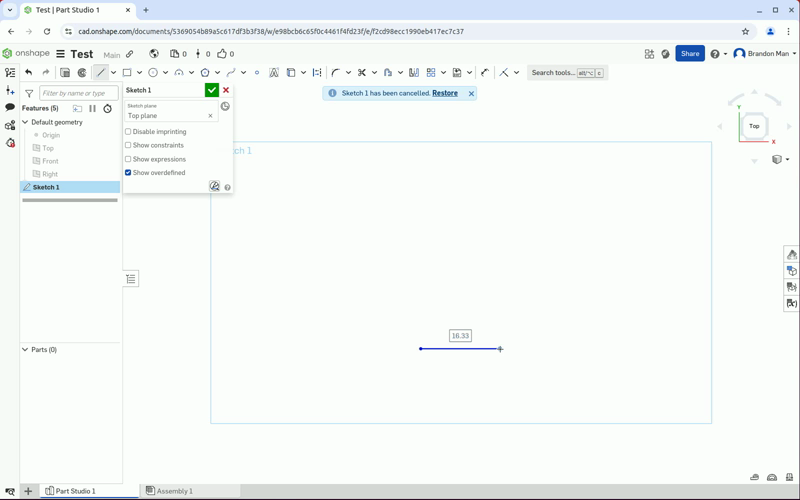
key_down(shift)
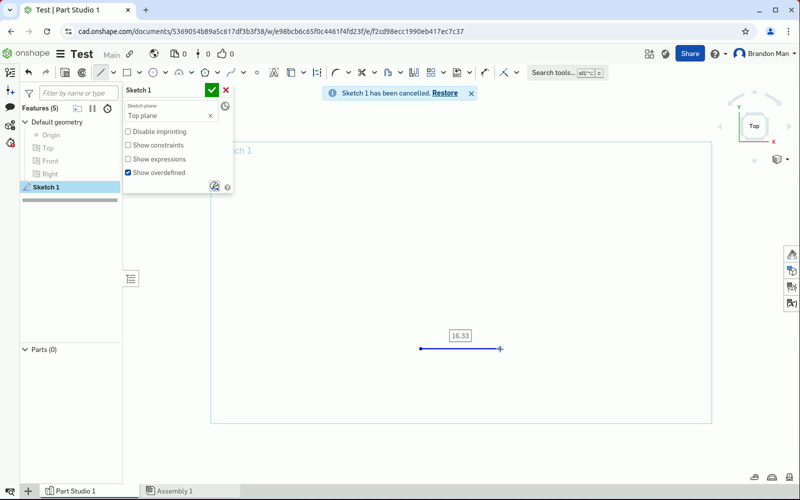
mouse_move(500, 216)
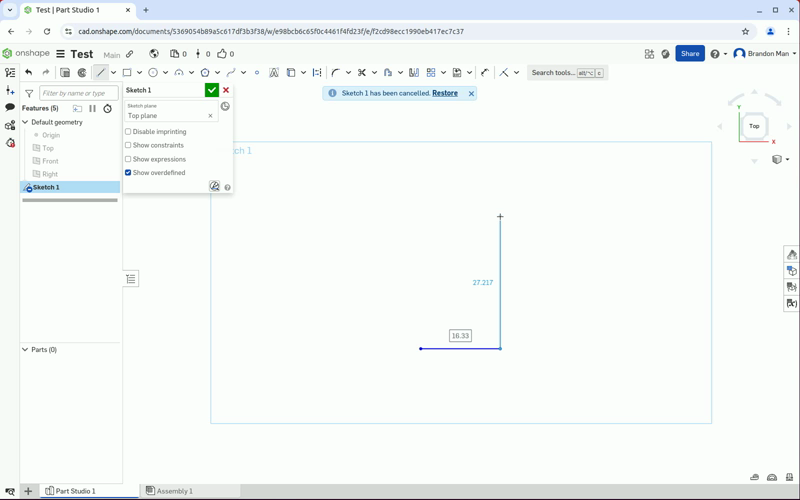
click(500, 216)
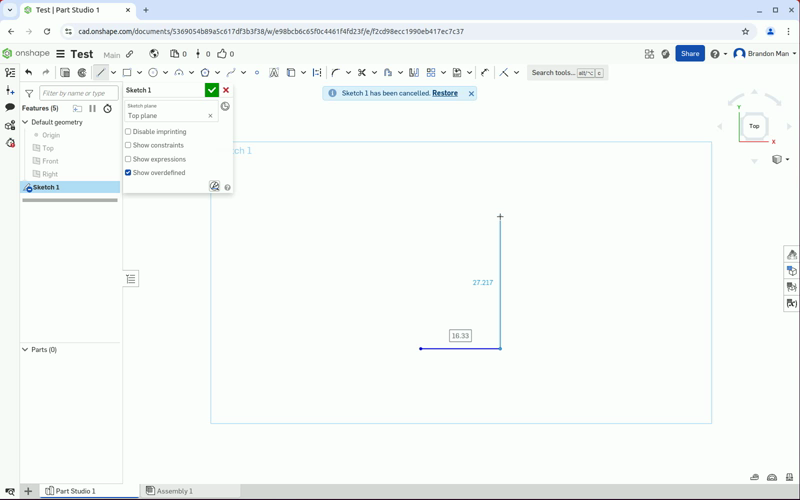
key_up(shift)
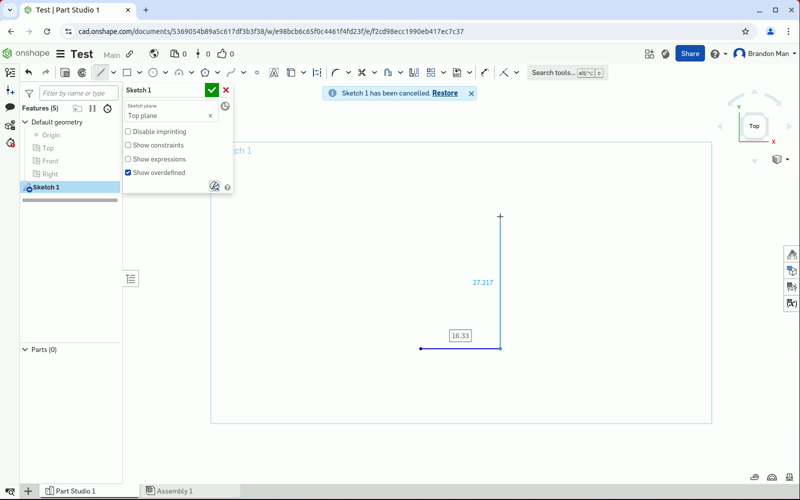
key_down(shift)
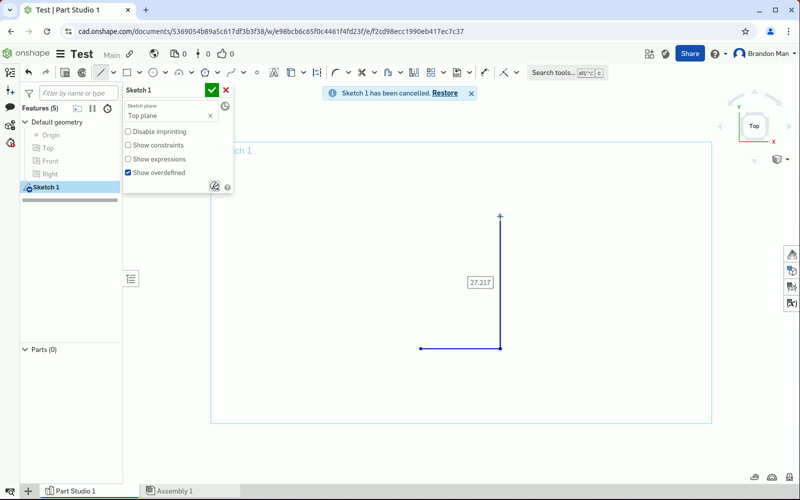
mouse_move(420, 216)
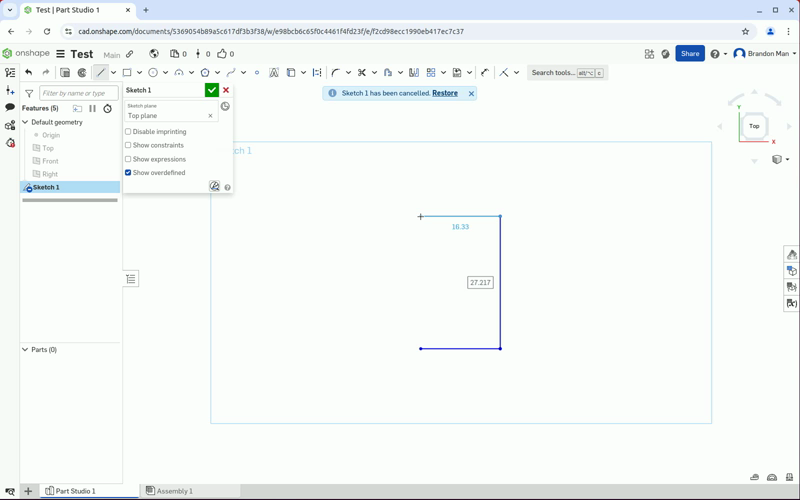
click(420, 216)
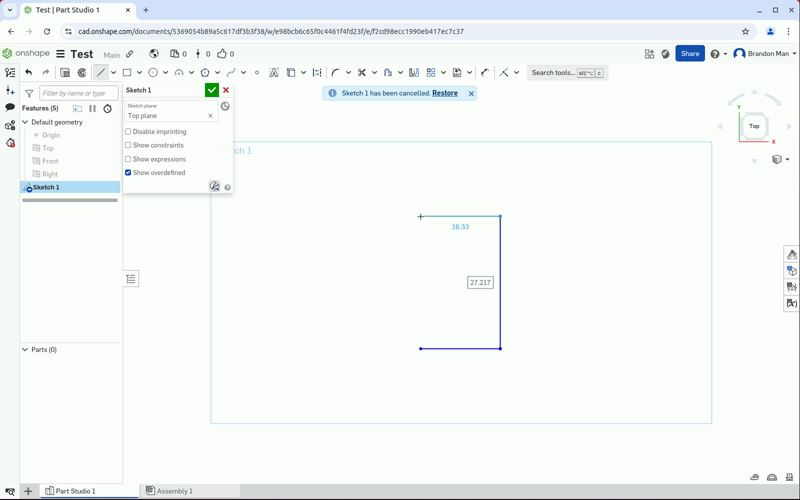
key_up(shift)
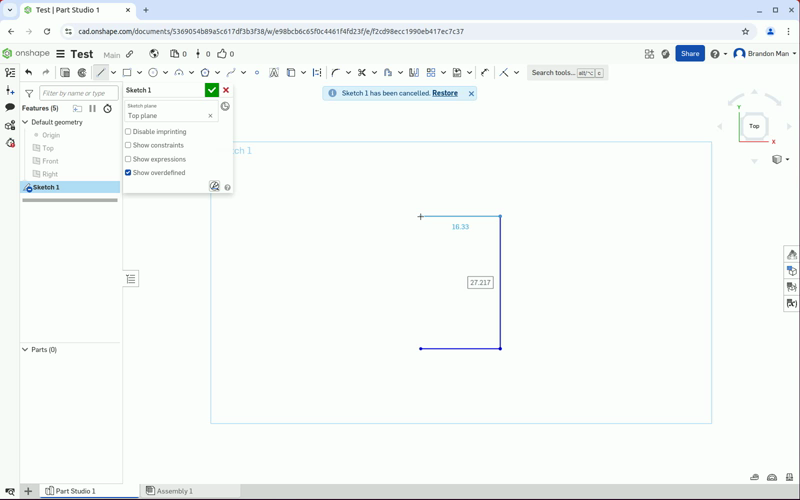
key_down(shift)
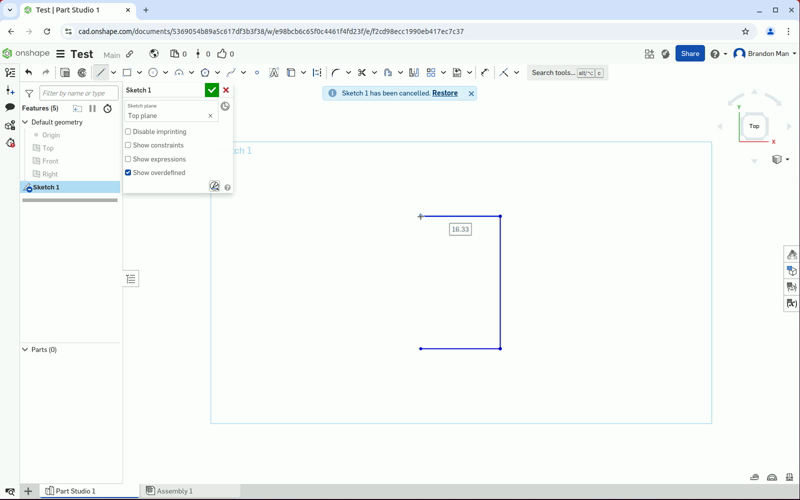
mouse_move(420, 348)
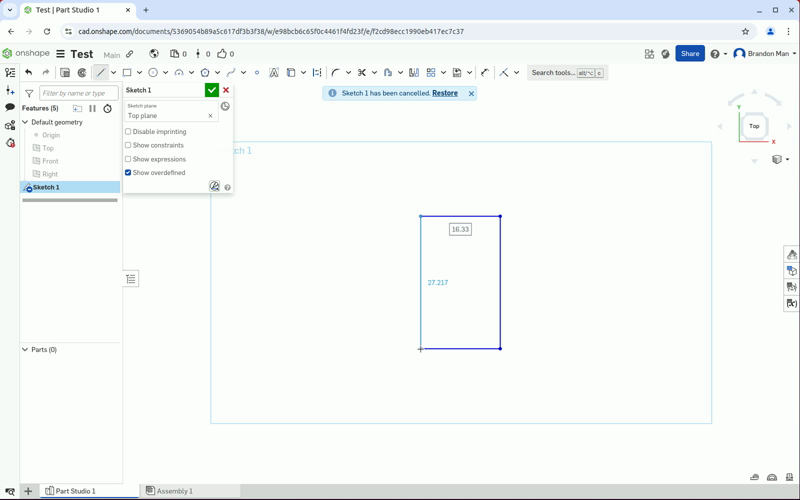
key_up(shift)
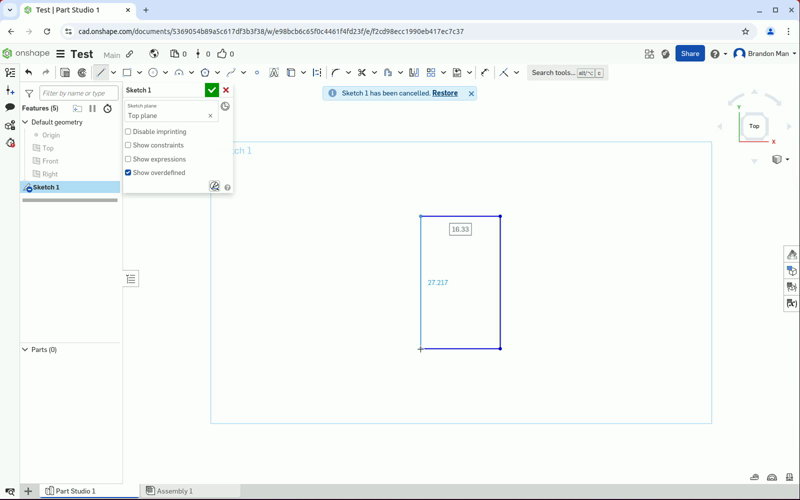
click(420, 348)
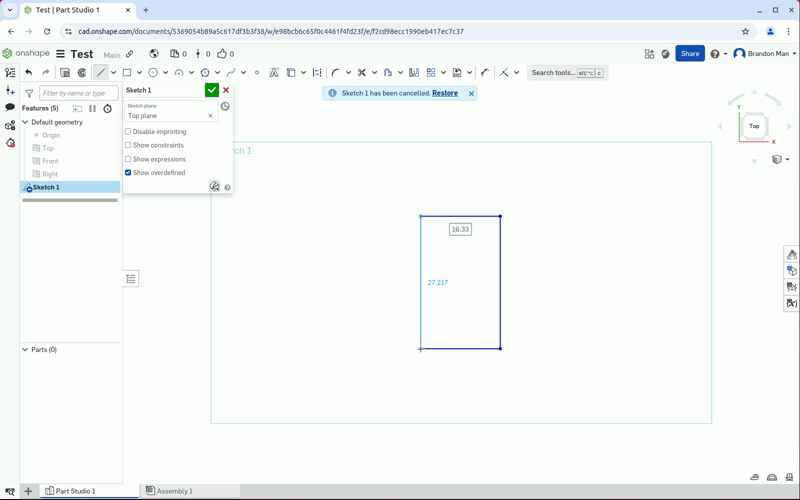
key(esc)
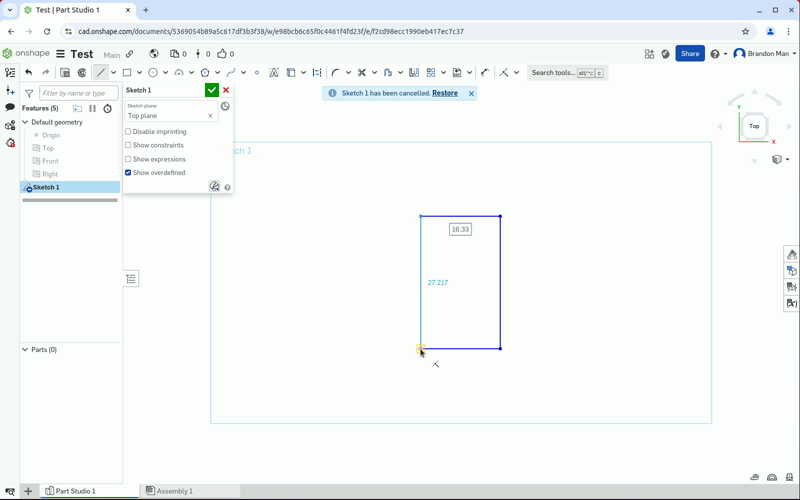
mouse_move(488, 245)
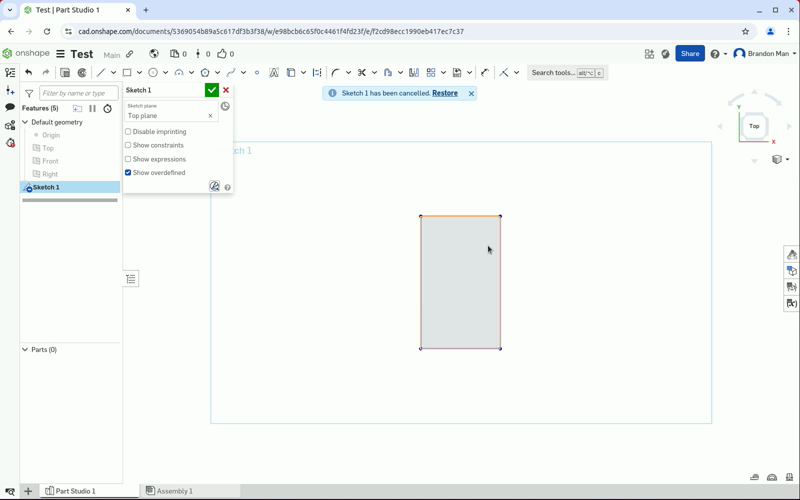
click(488, 245)
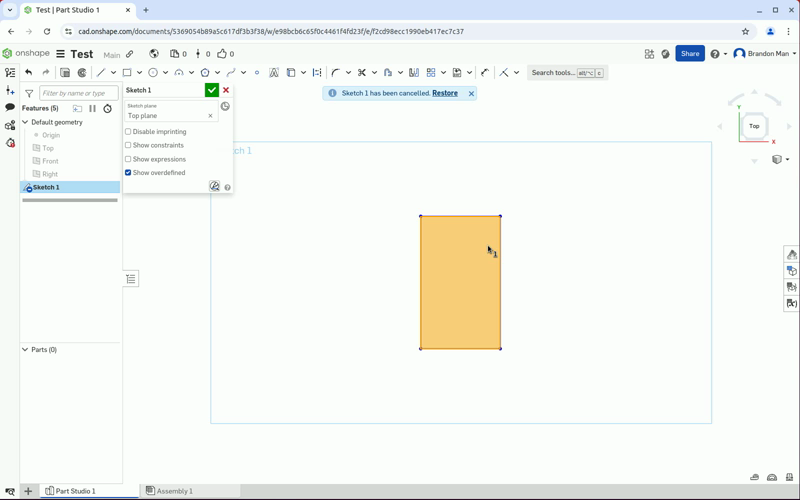
mouse_move(73, 352)
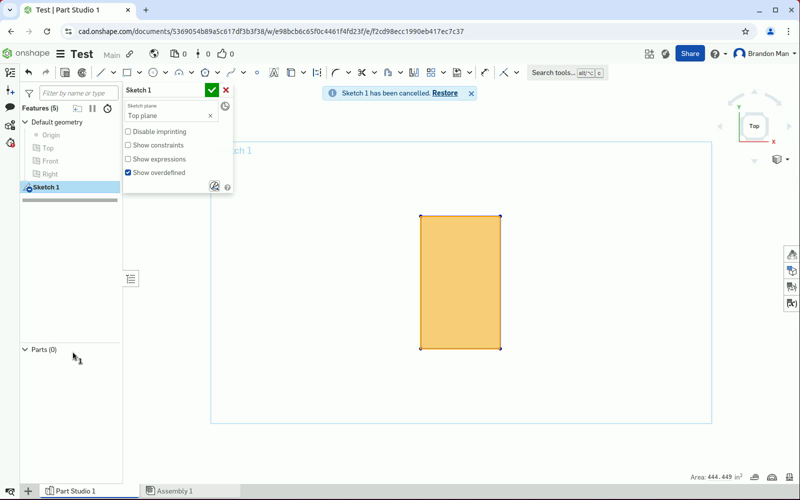
key(shift+y)
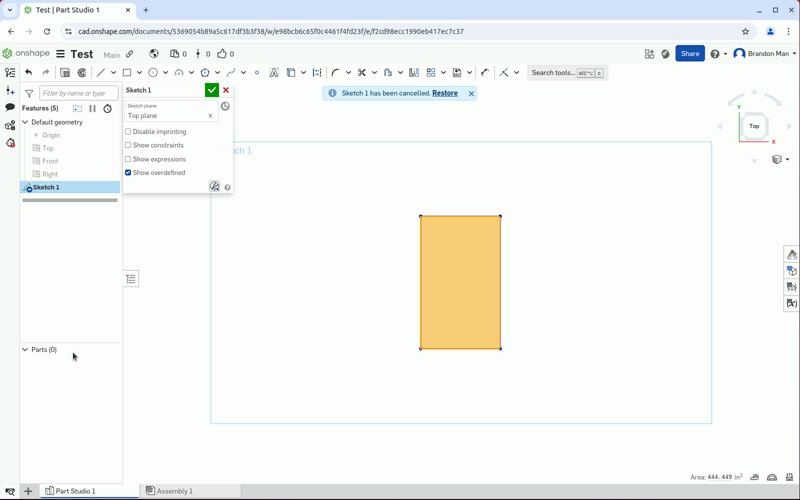
key(shift+e)
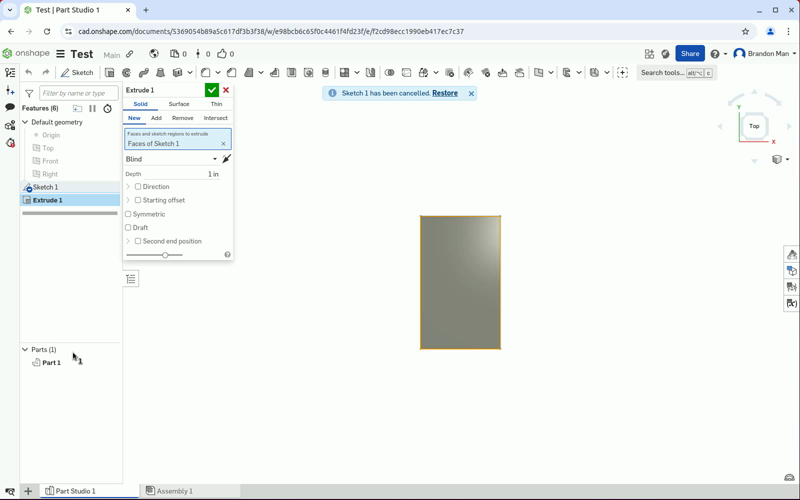
mouse_move(143, 106)
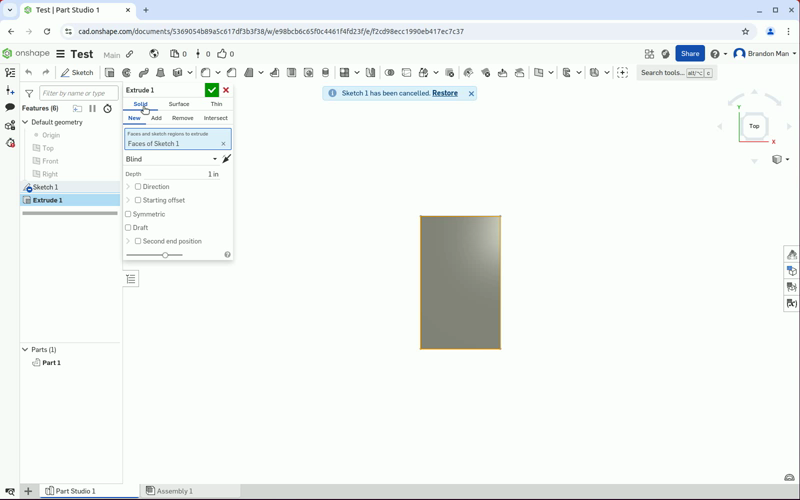
click(143, 106)
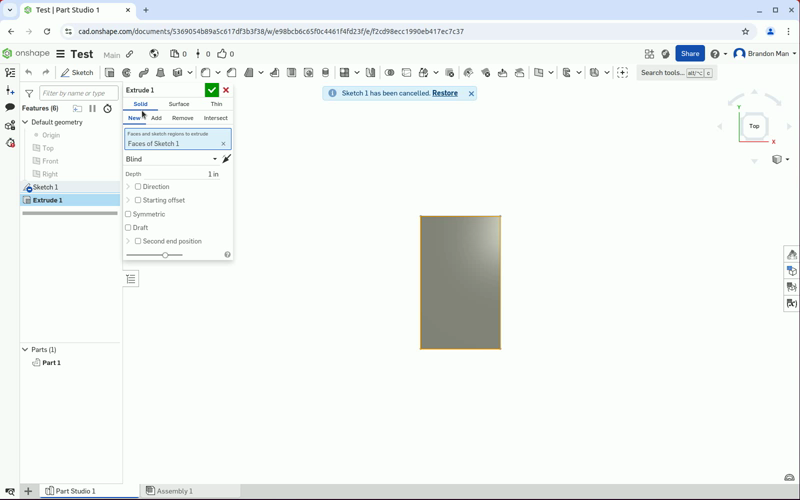
mouse_move(137, 120)
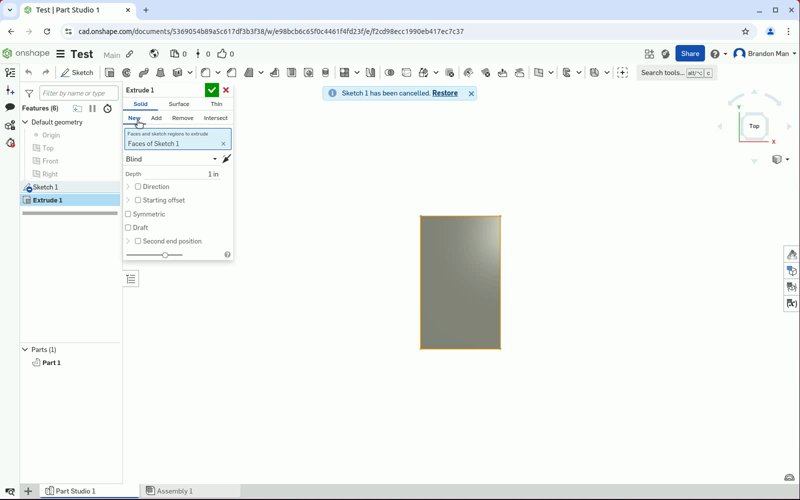
click(137, 120)
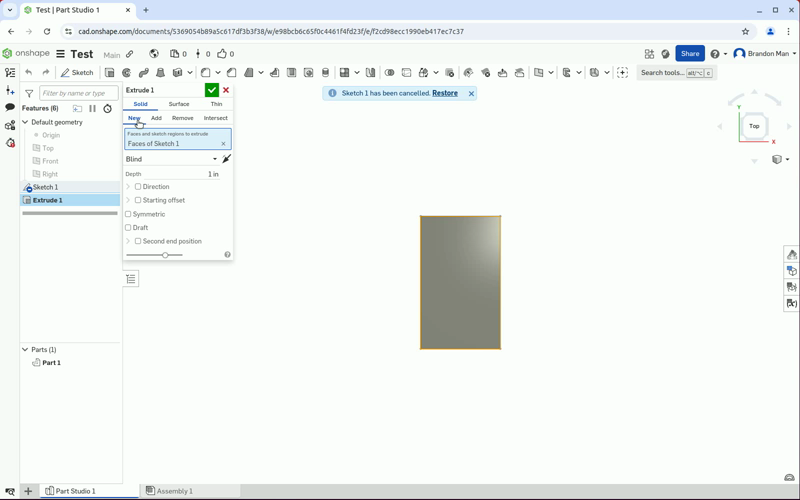
key(tab, 4)
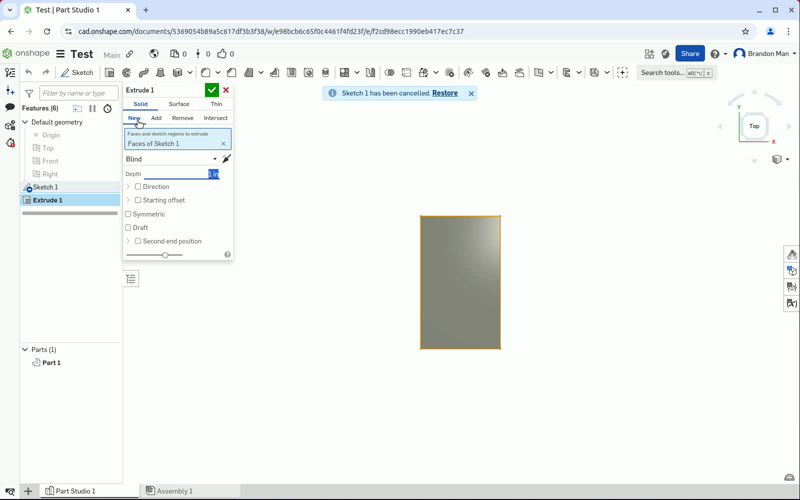
text(21.664)
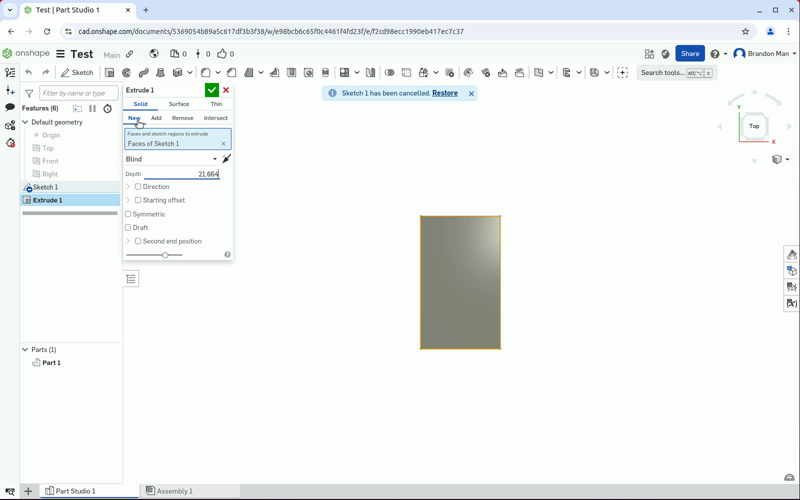
key(enter)
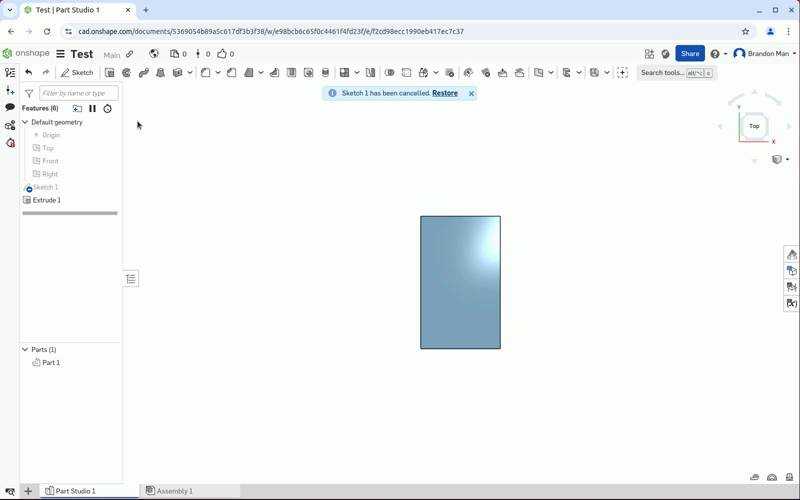
key(shift+h)
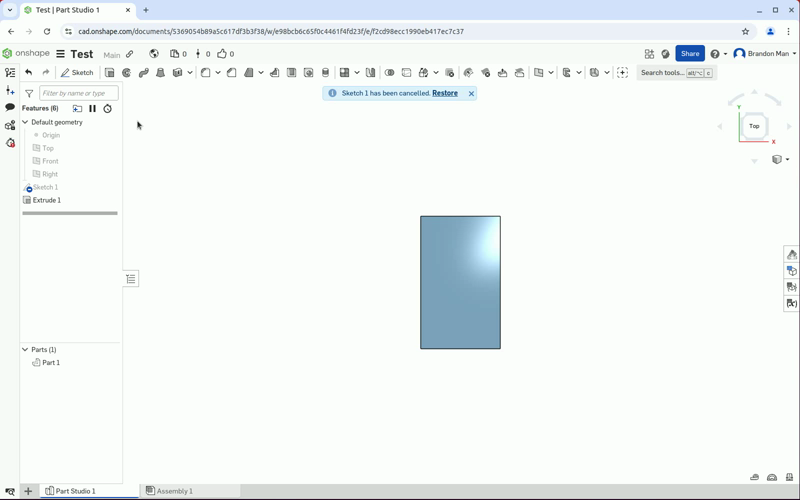
key(shift+h)
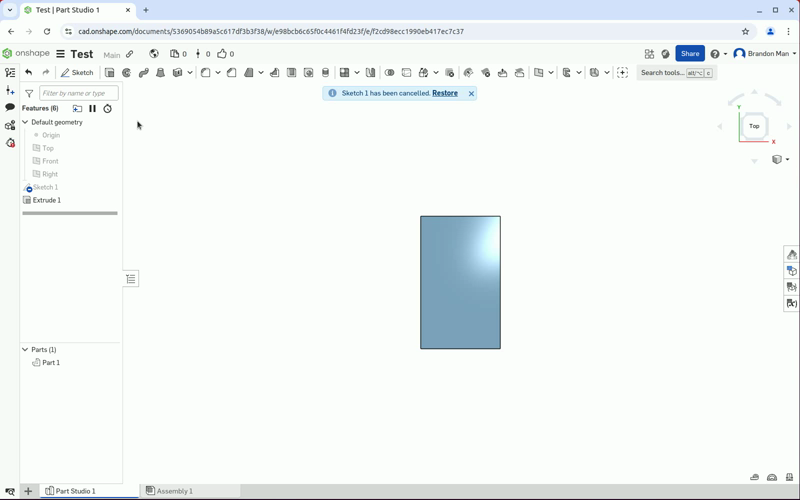
mouse_move(73, 189)
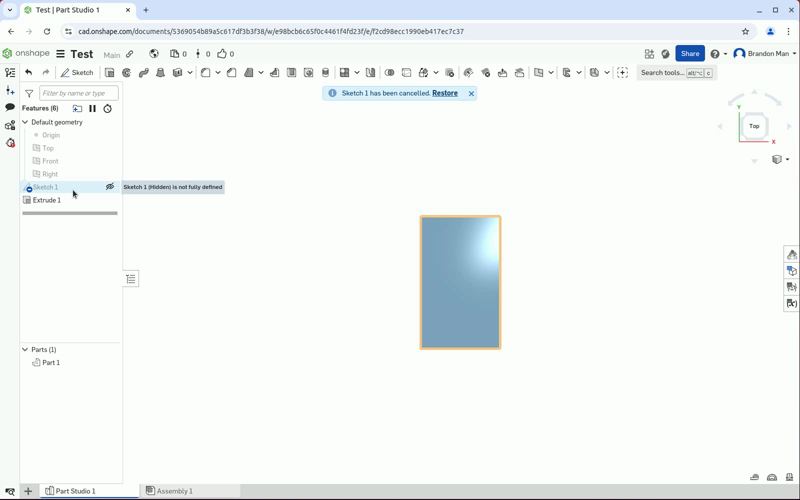
click(73, 189)
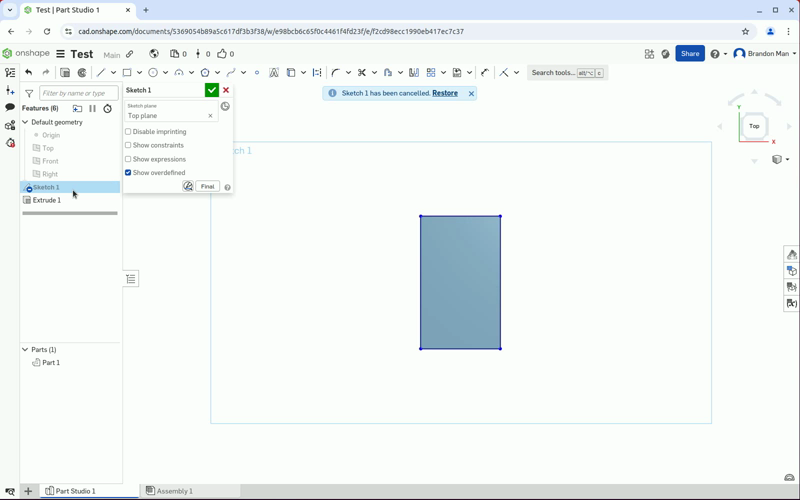
mouse_move(229, 92)
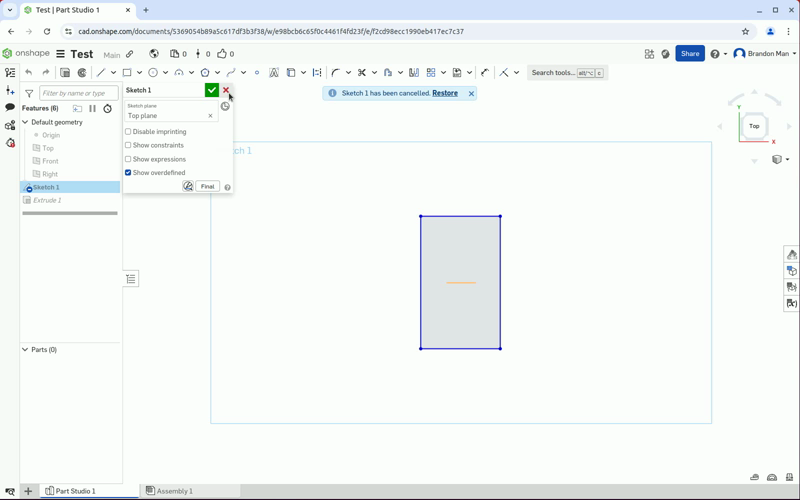
click(229, 92)
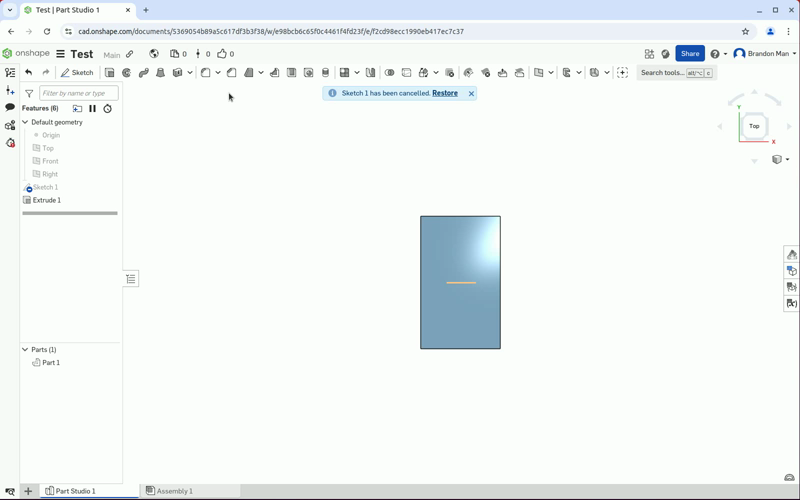
mouse_move(73, 352)
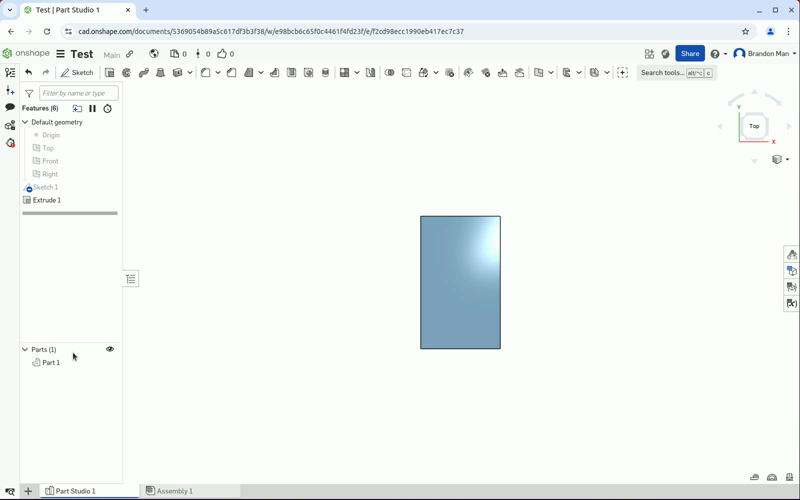
key(y)
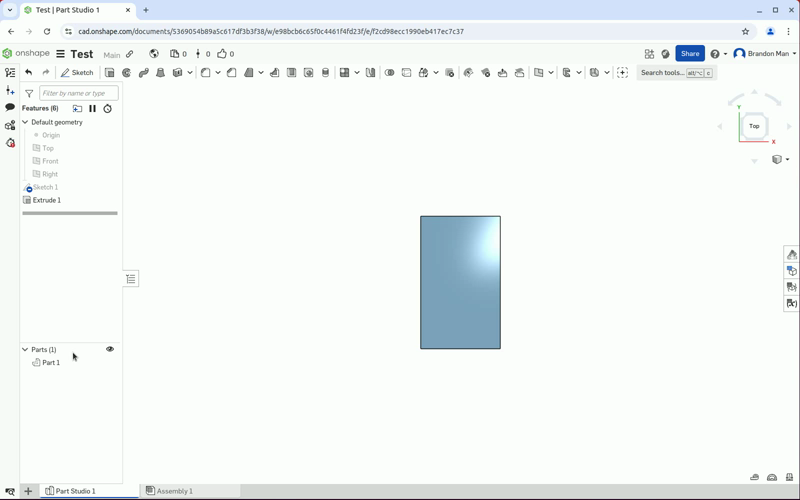
key(shift+p)
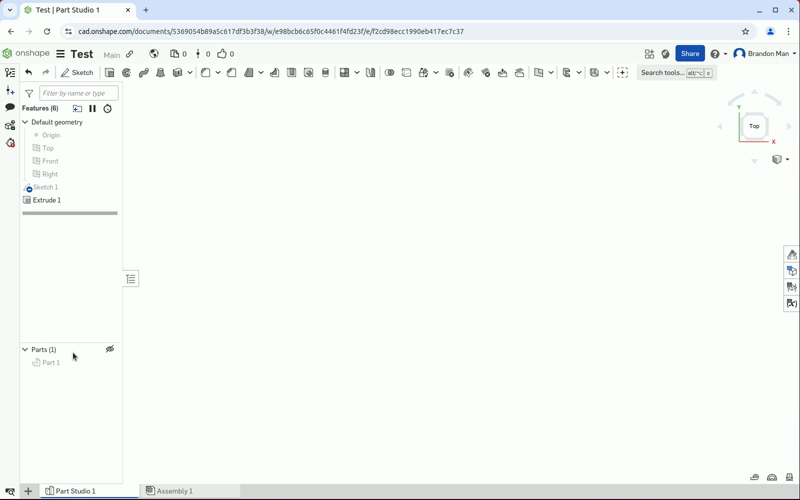
key(space)
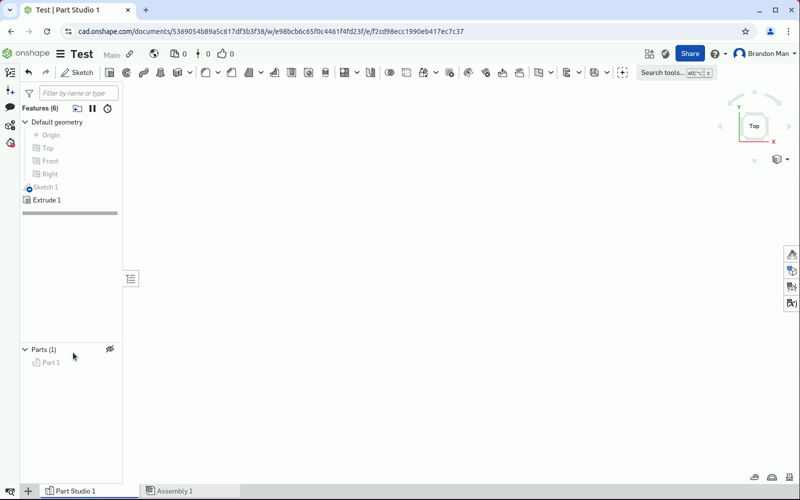
key_down(shift)
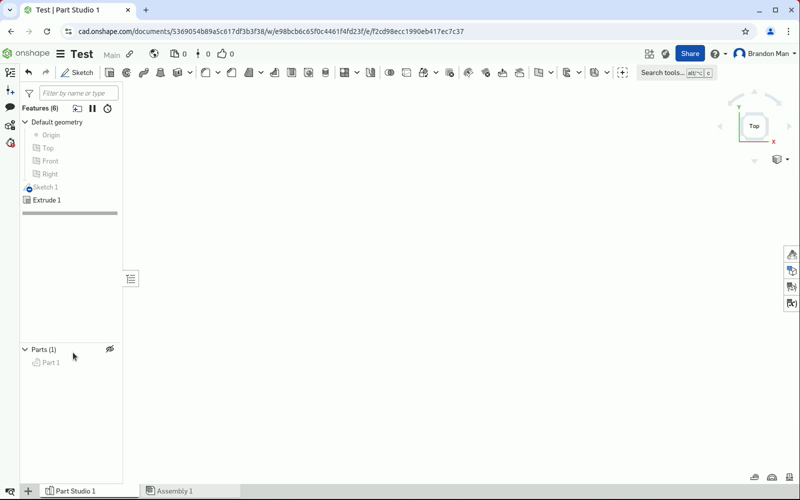
key(up)
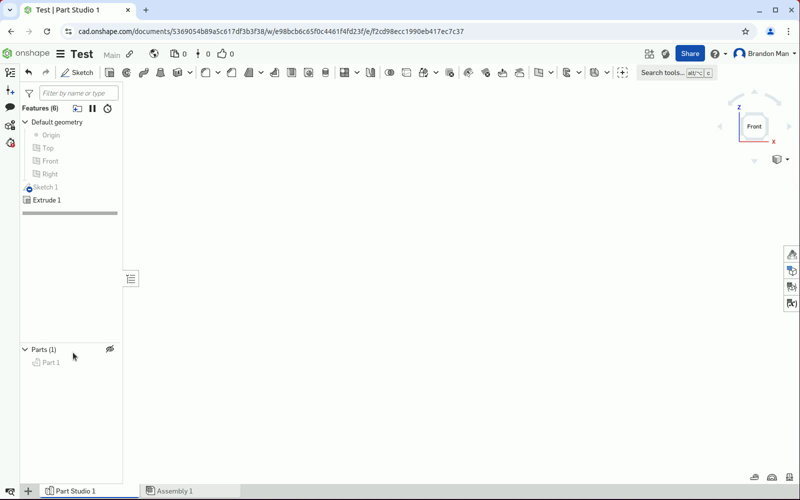
key_up(shift)
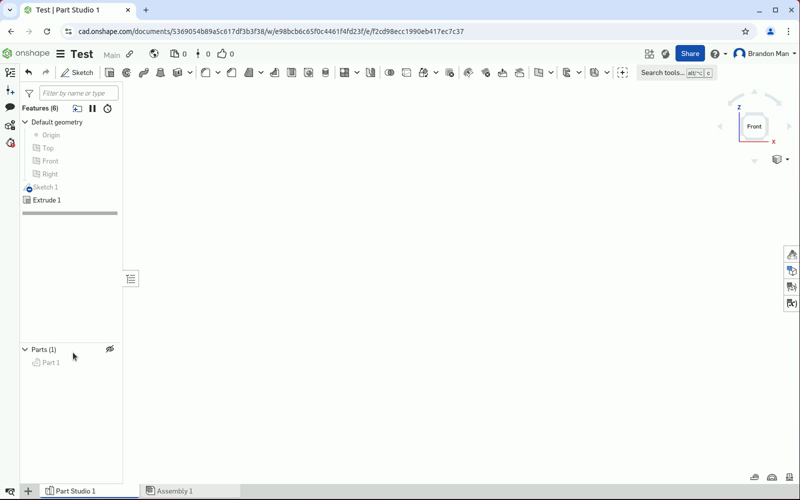
key(space)
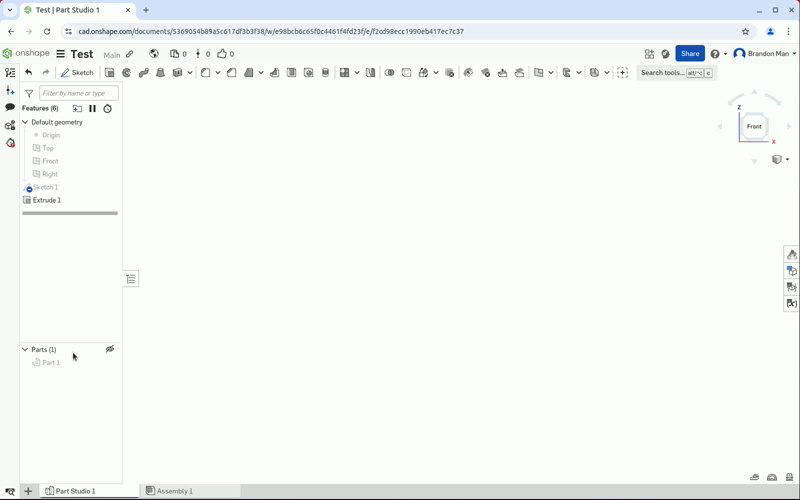
key_down(shift)
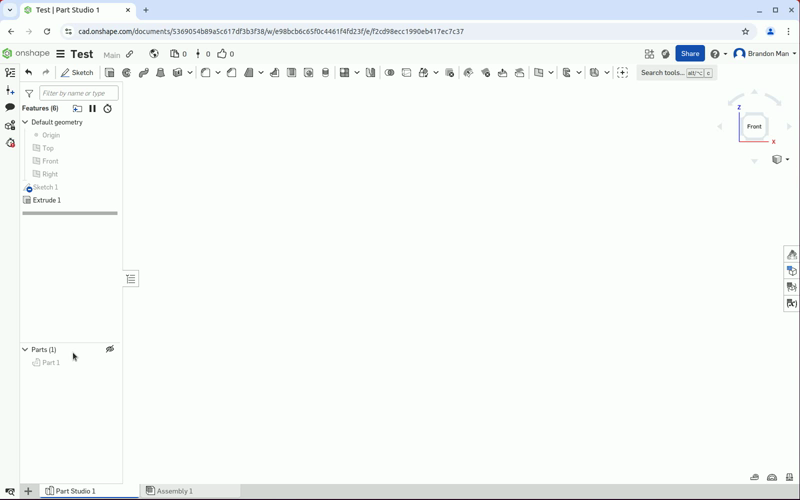
key(left)
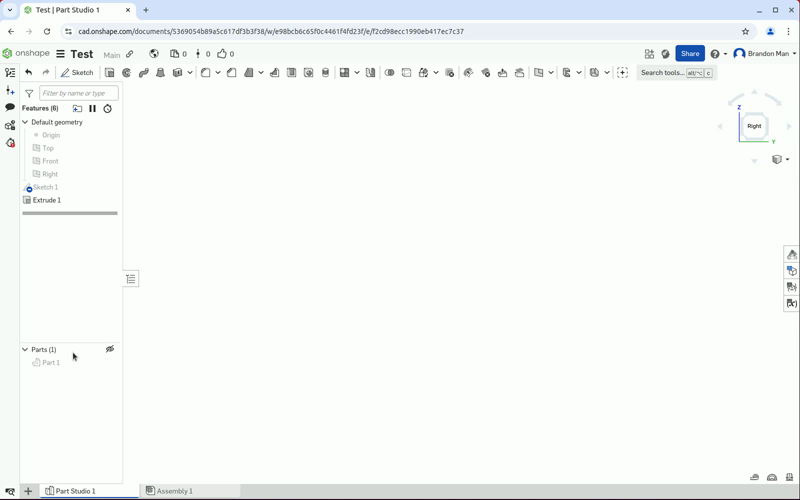
key_up(shift)
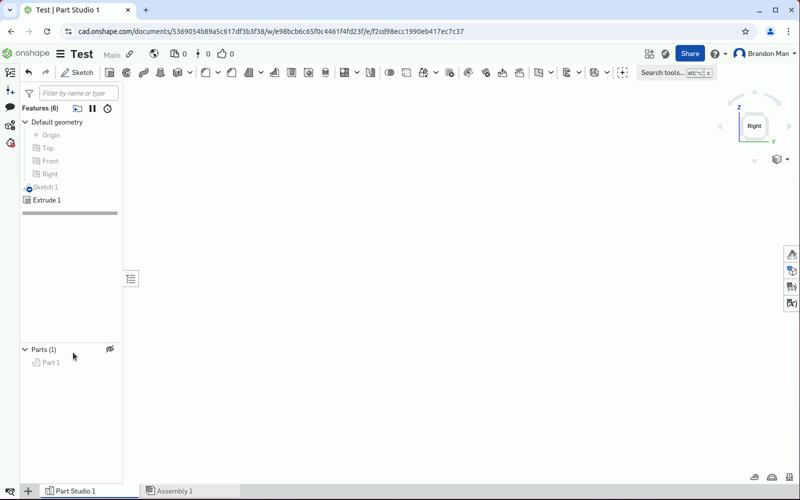
mouse_move(73, 352)
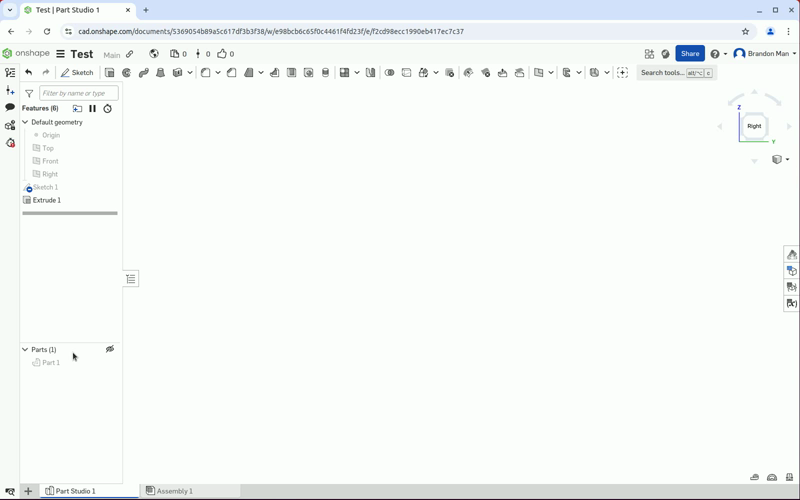
key(shift+y)
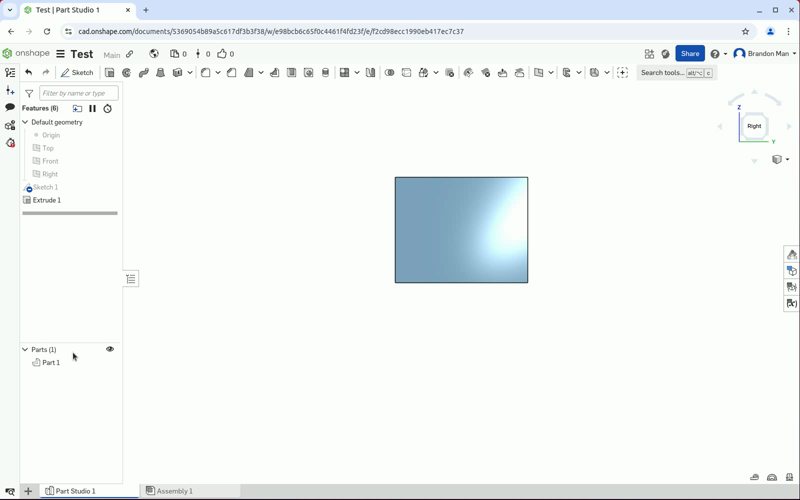
mouse_move(541, 75)
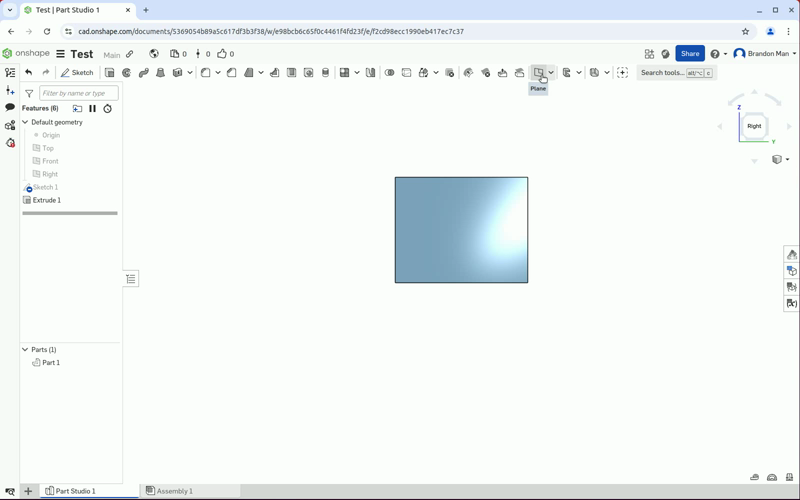
click(541, 75)
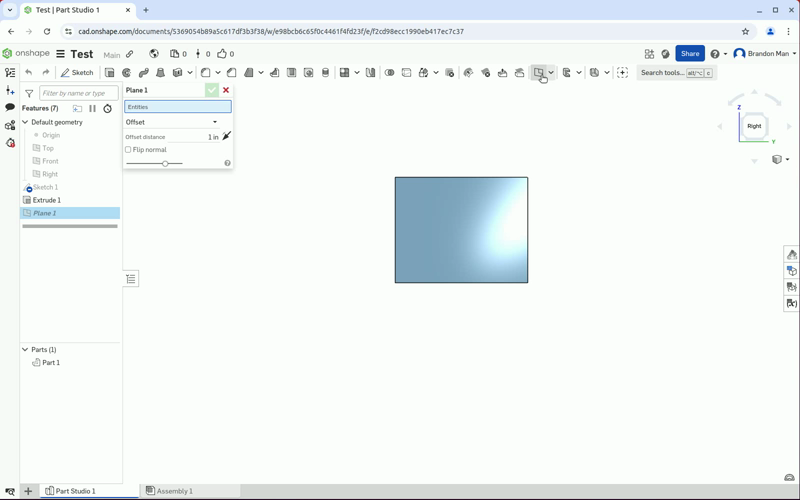
mouse_move(73, 176)
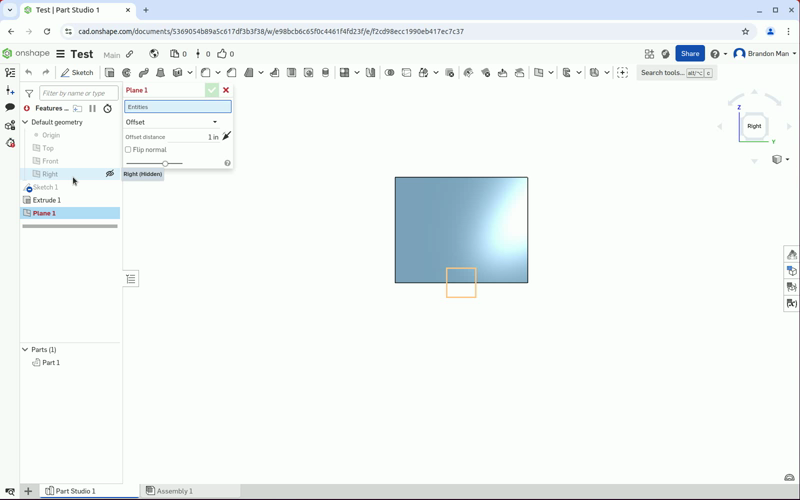
click(73, 176)
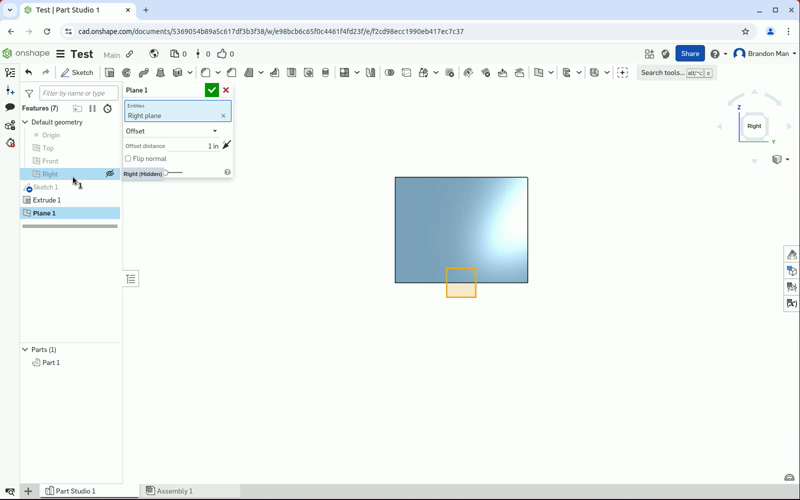
key(tab, 2)
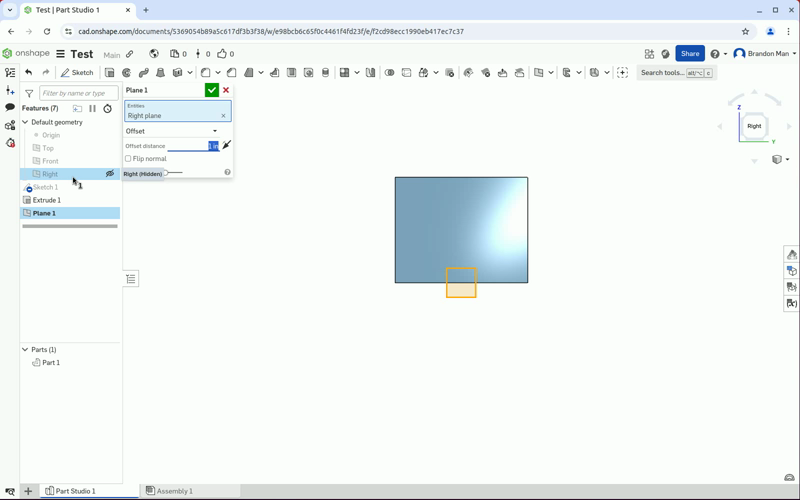
text(8.196)
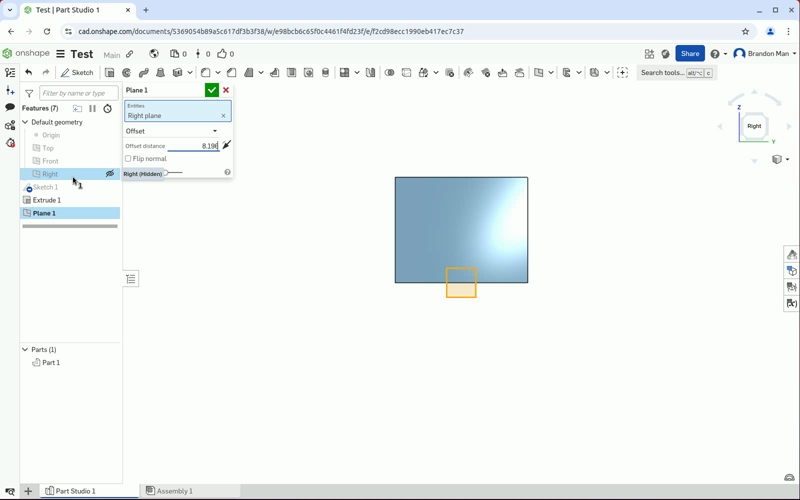
key(enter, 2)
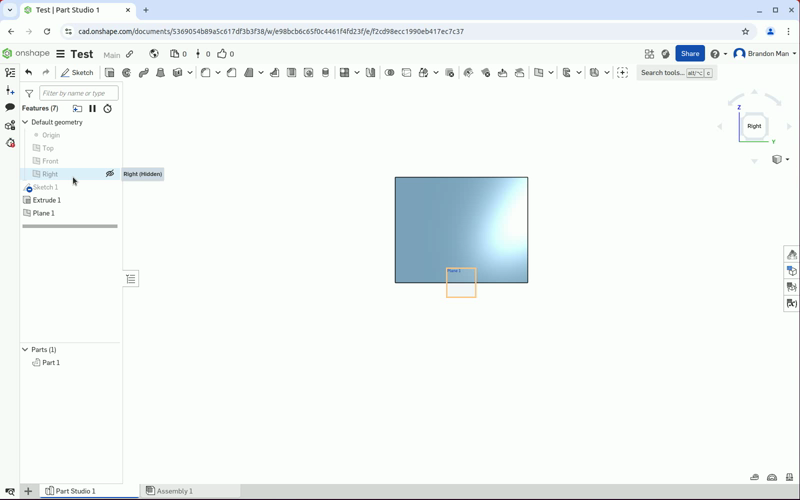
key(shift+s)
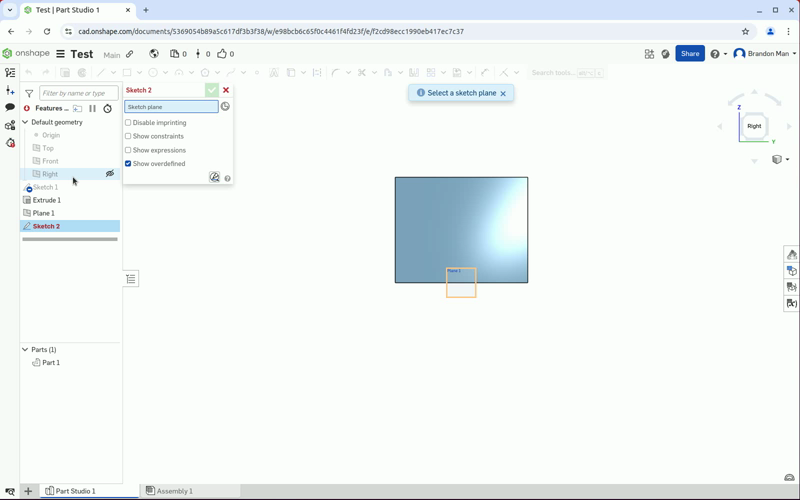
mouse_move(73, 215)
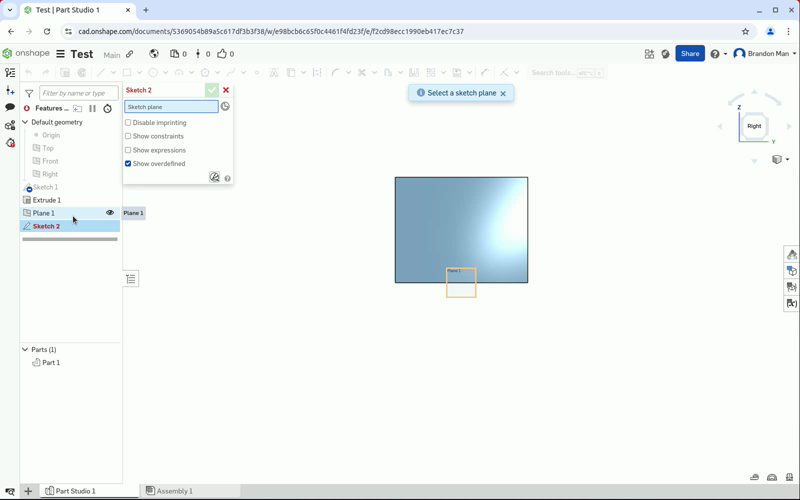
click(73, 215)
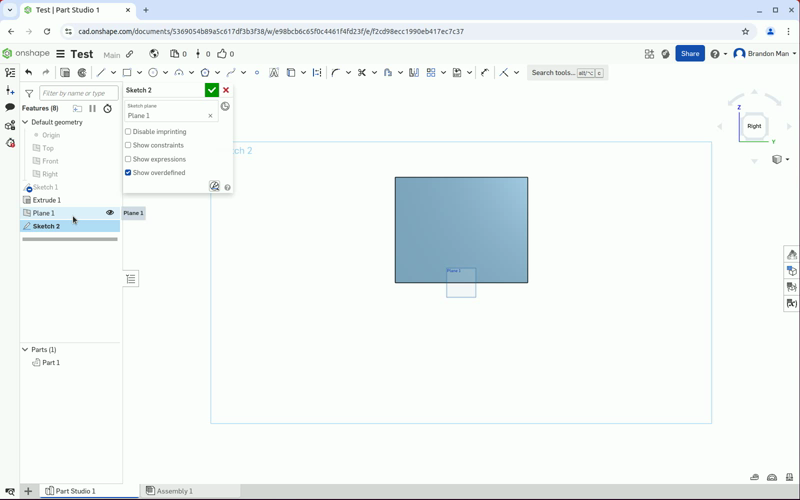
mouse_move(73, 352)
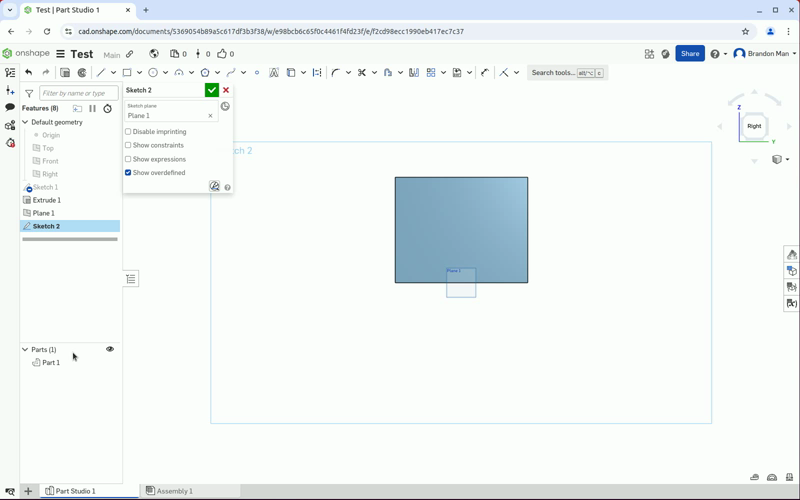
key(y)
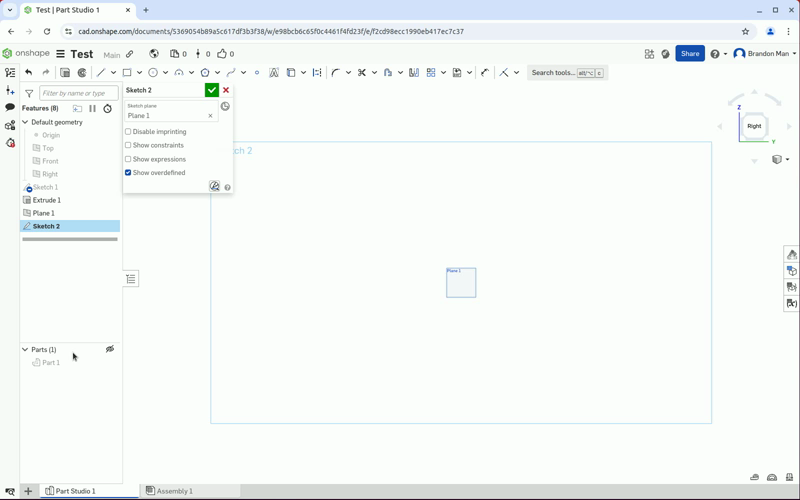
key(l)
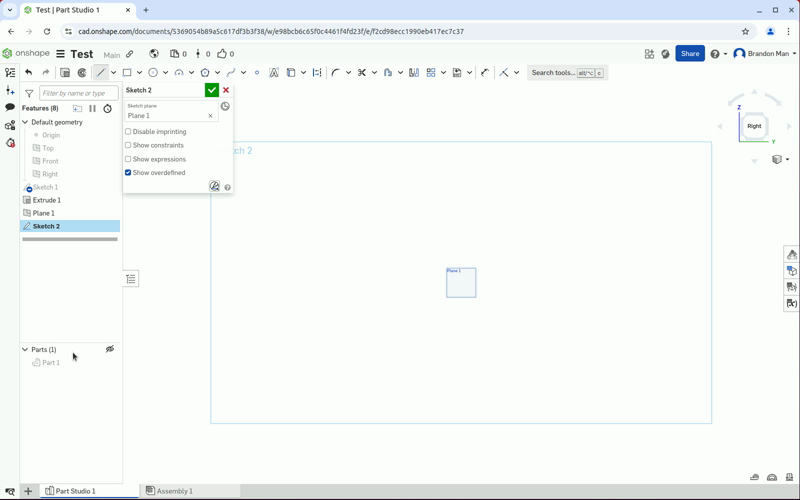
key_down(shift)
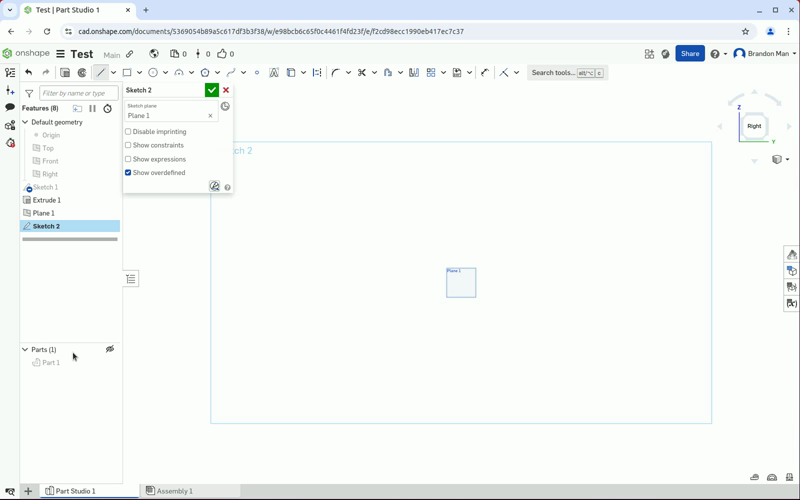
mouse_move(395, 282)
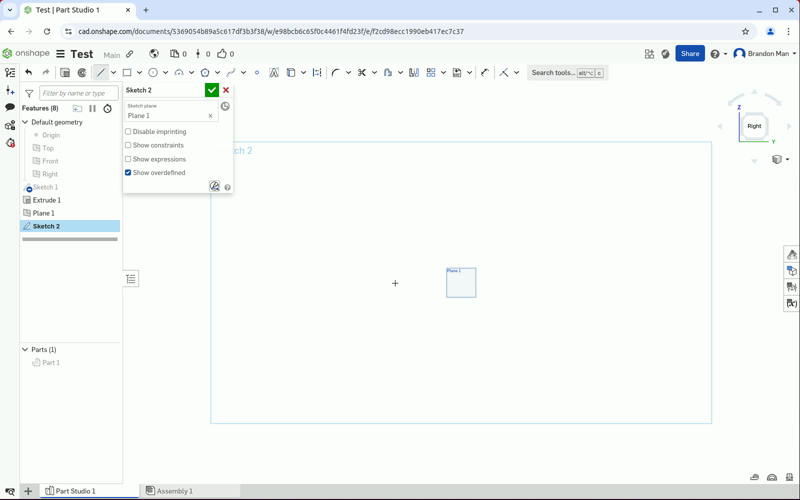
click(395, 282)
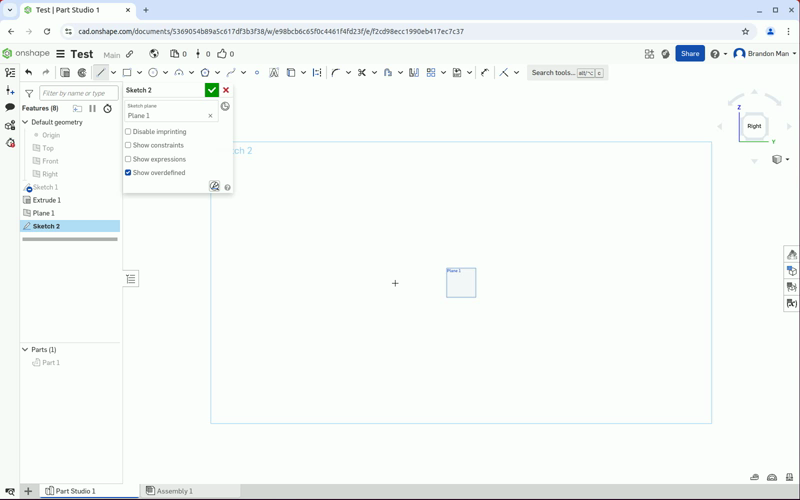
key_up(shift)
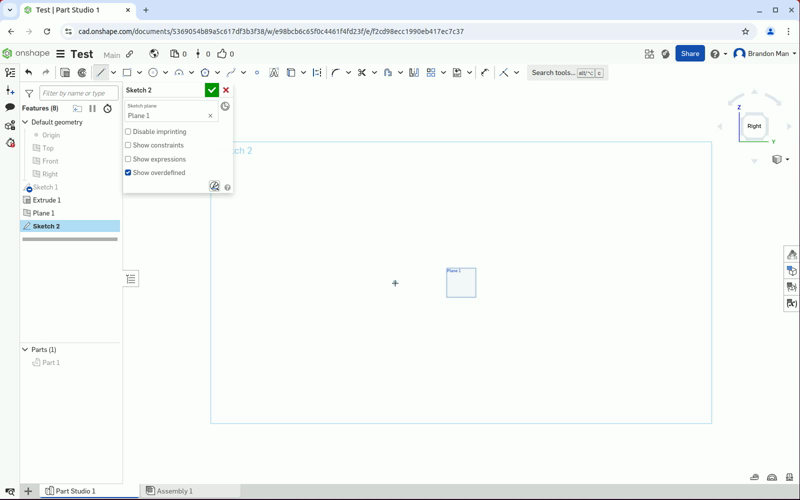
key_down(shift)
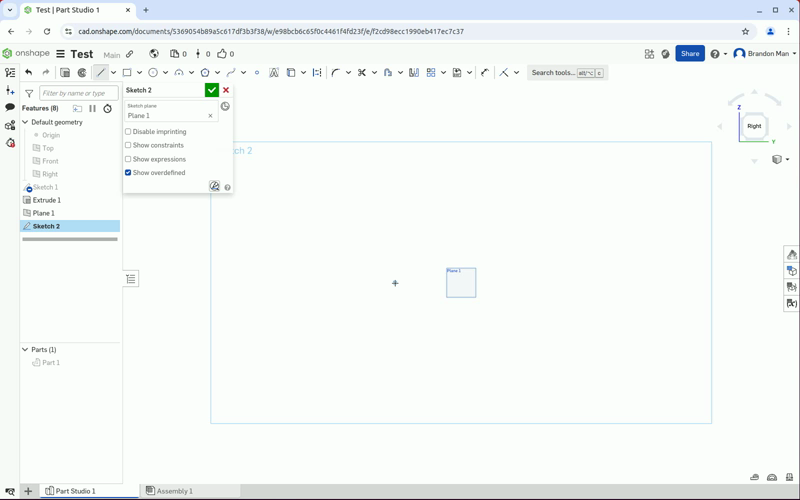
mouse_move(527, 282)
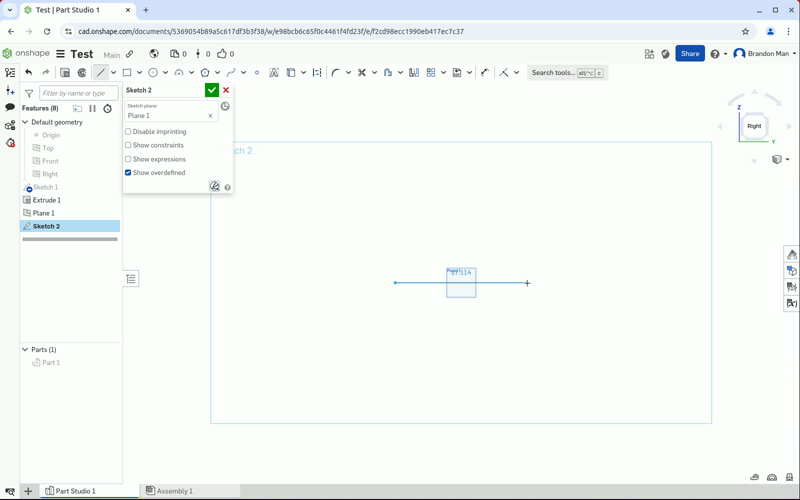
click(527, 282)
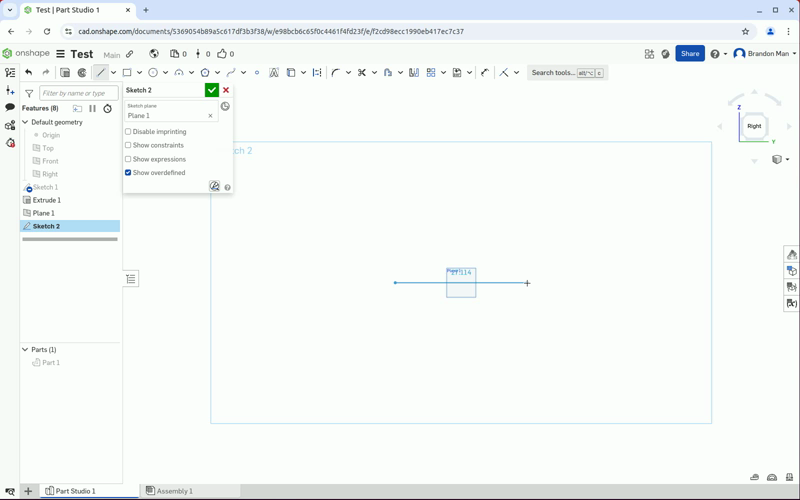
key_up(shift)
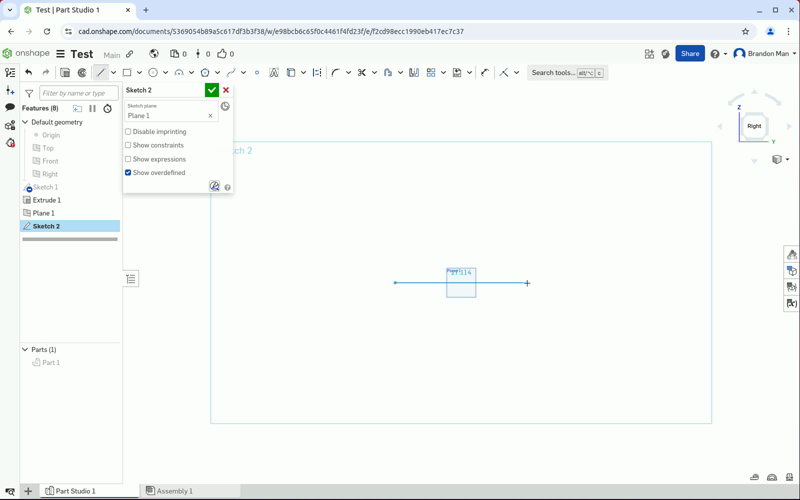
key_down(shift)
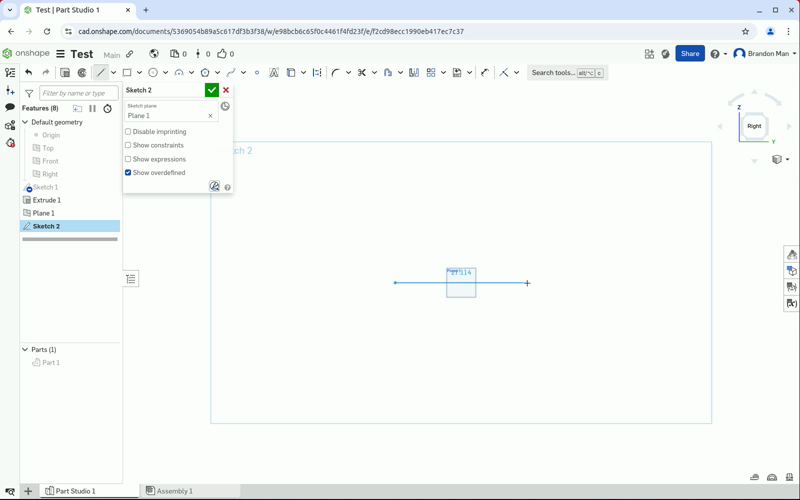
mouse_move(557, 282)
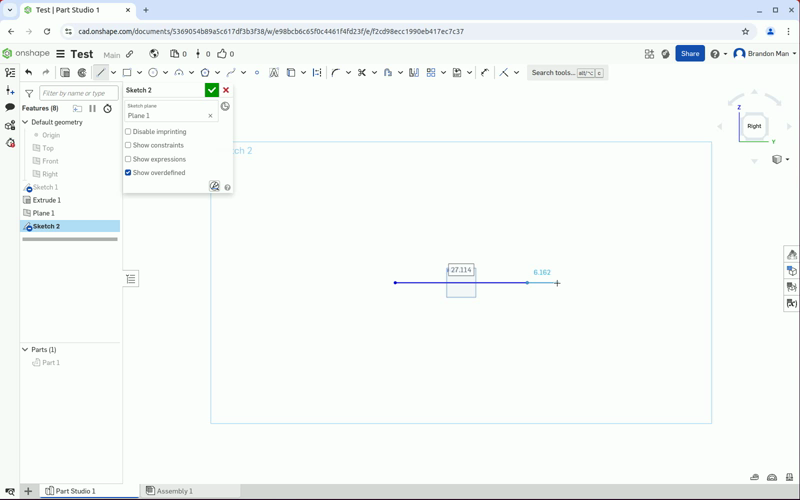
mouse_move(527, 271)
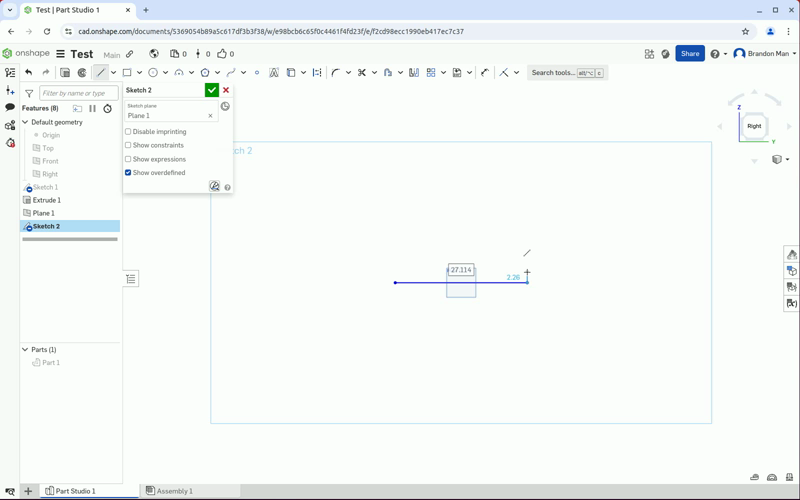
click(527, 271)
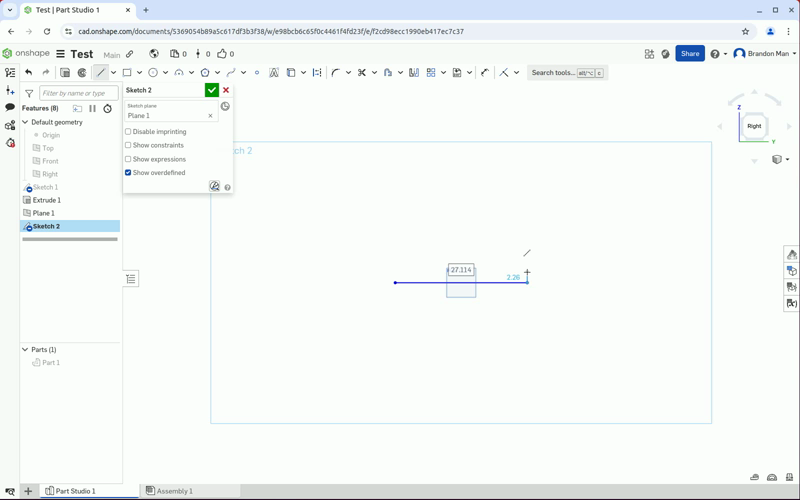
key_up(shift)
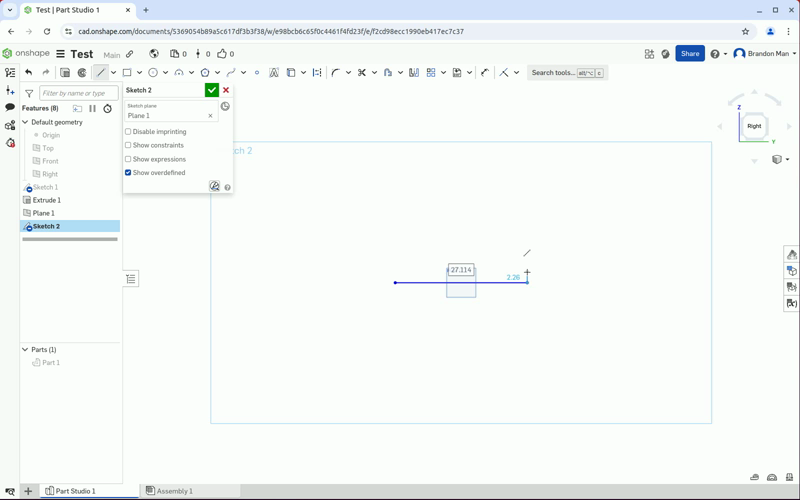
key_down(shift)
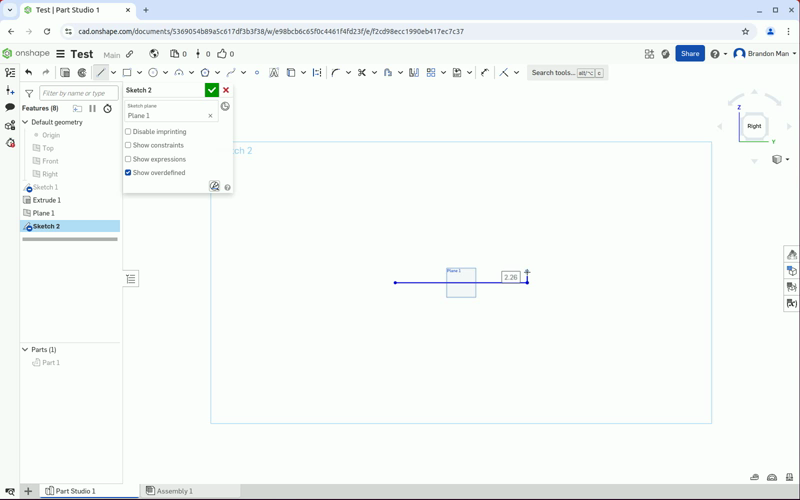
mouse_move(395, 271)
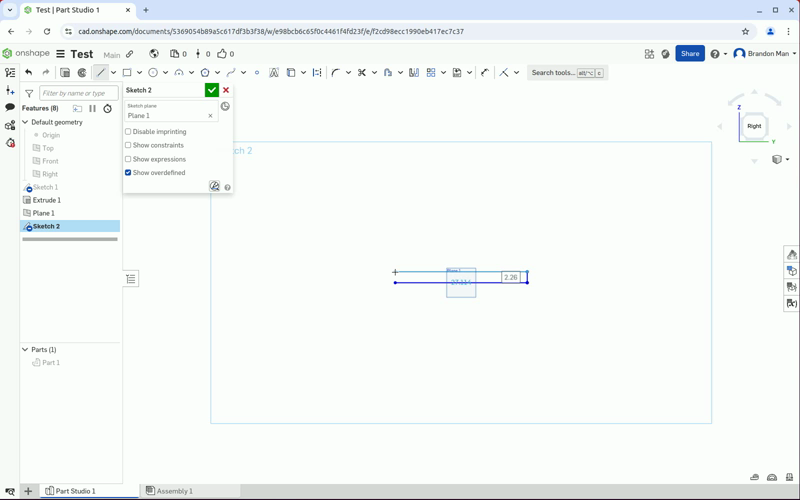
click(395, 271)
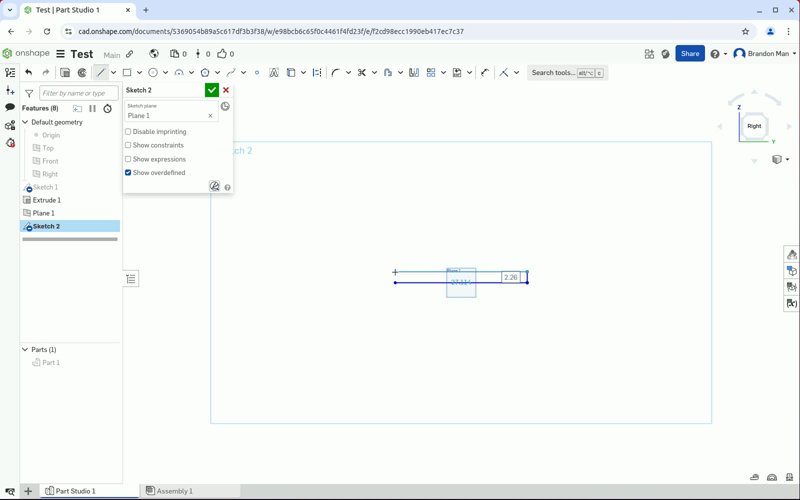
key_up(shift)
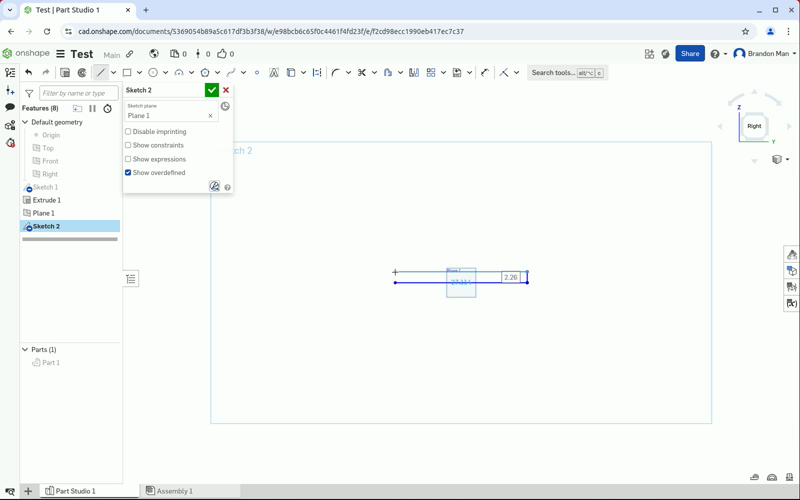
mouse_move(425, 271)
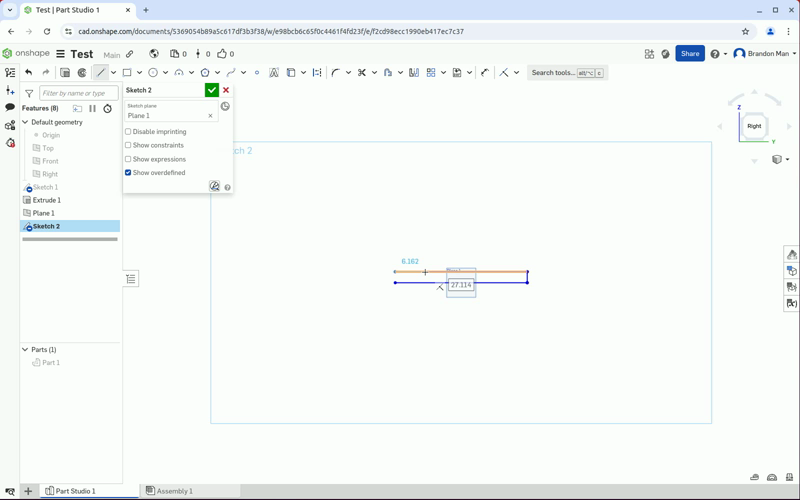
key_down(shift)
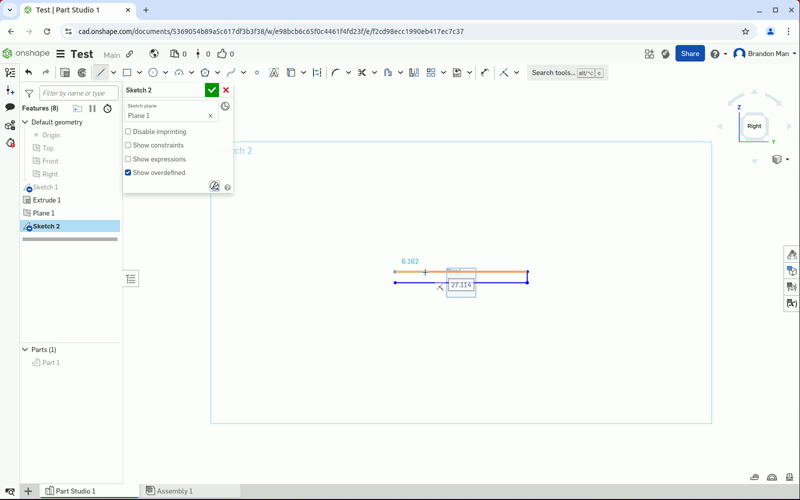
mouse_move(395, 282)
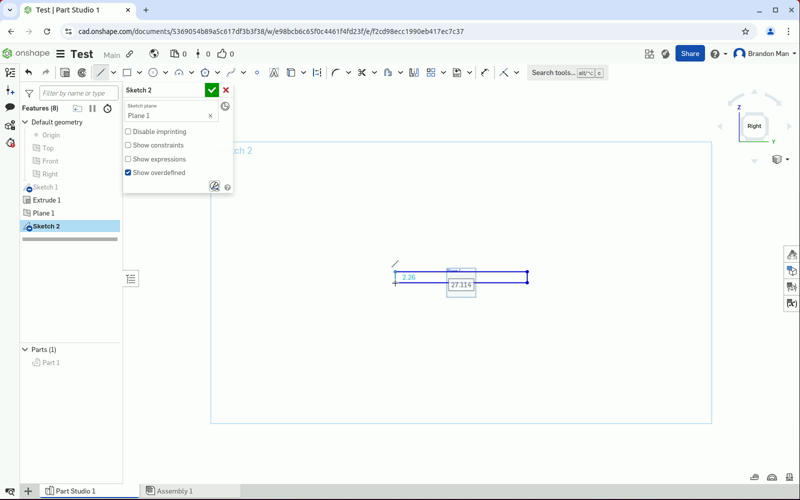
key_up(shift)
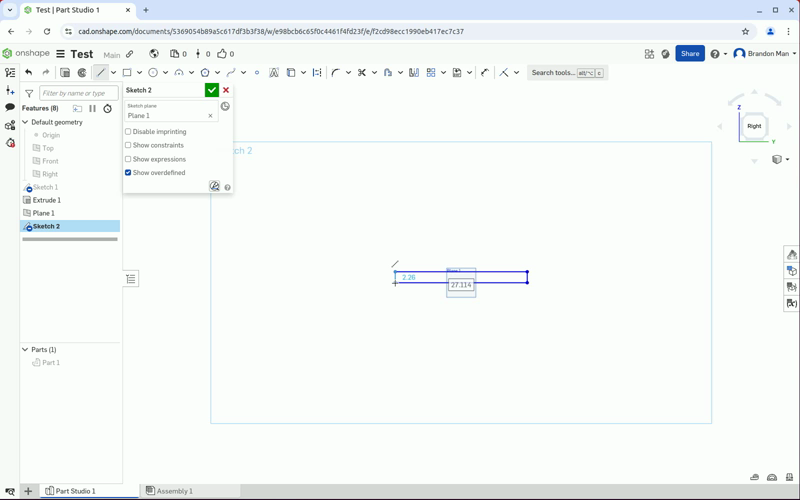
click(395, 282)
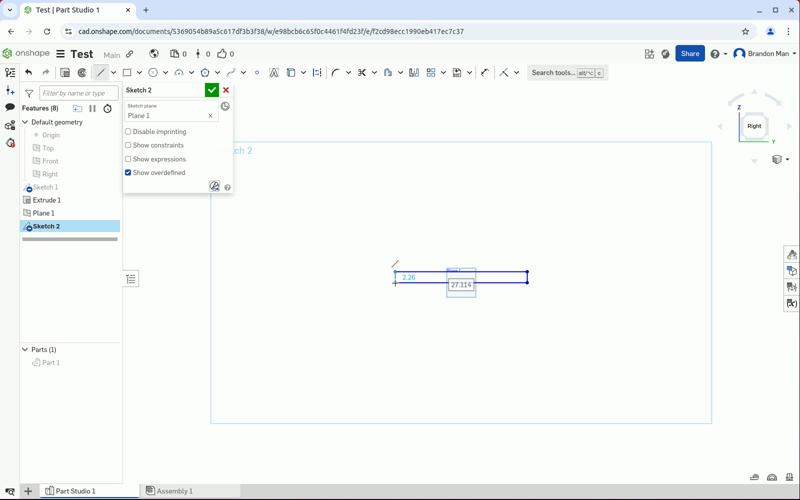
key(esc)
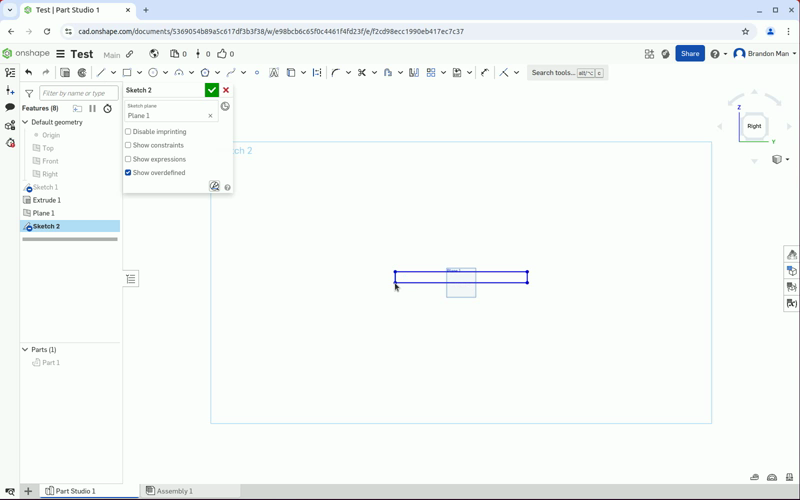
mouse_move(419, 273)
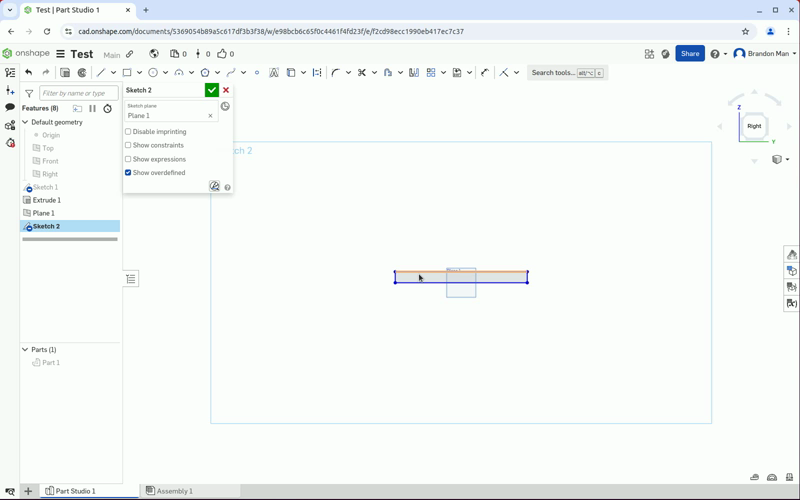
scroll(6)
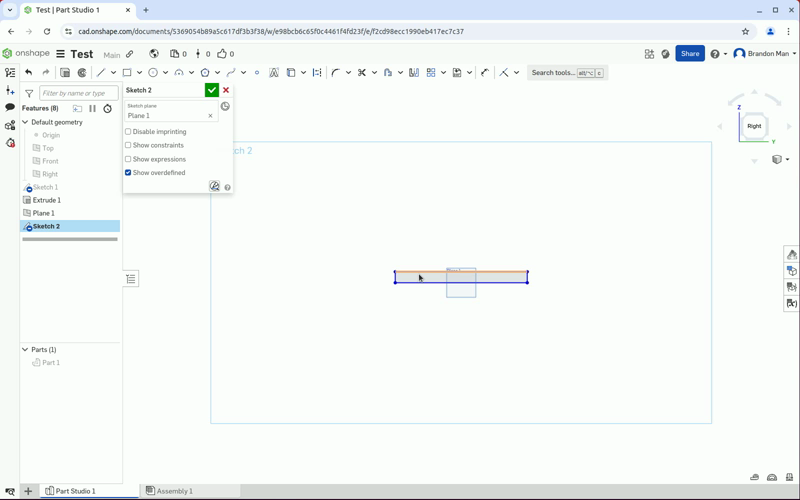
scroll(6)
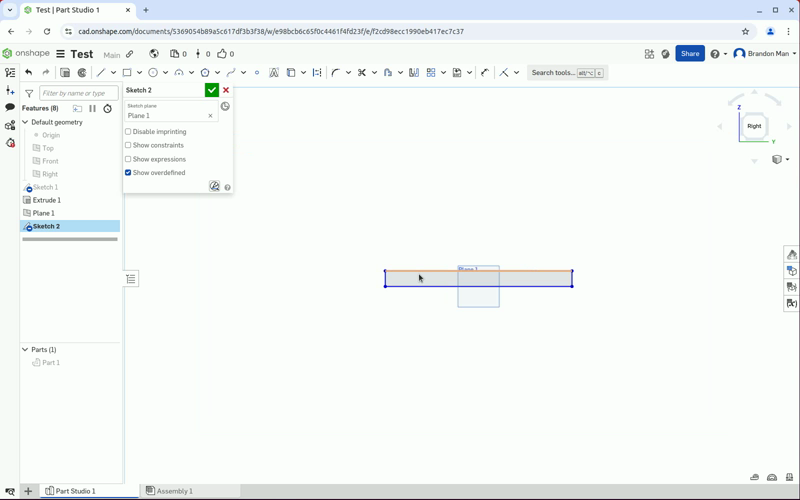
scroll(6)
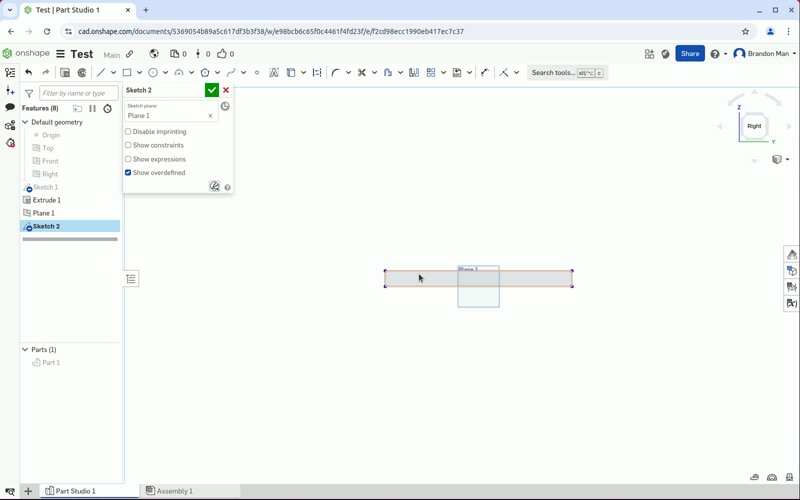
scroll(6)
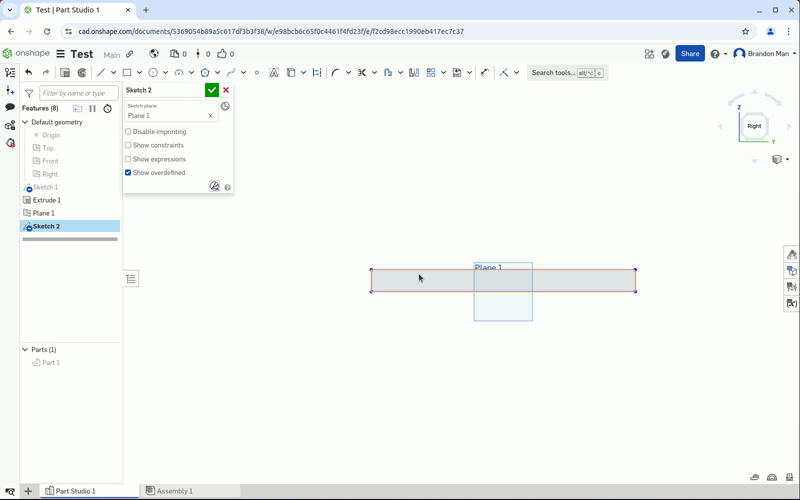
scroll(6)
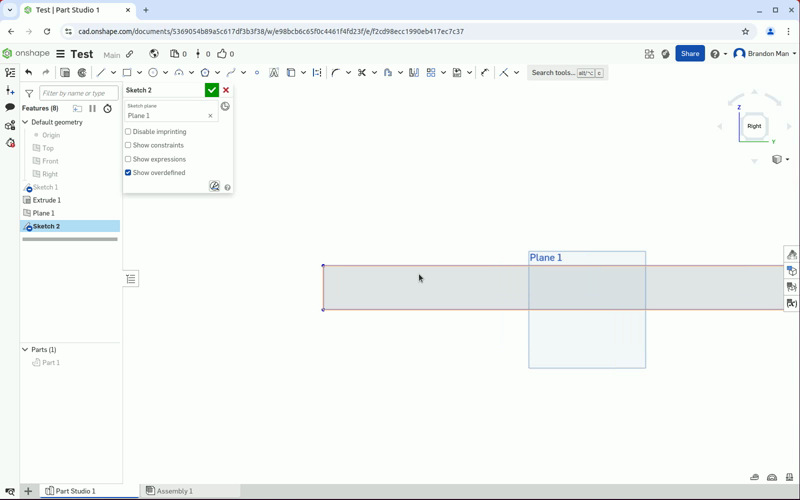
scroll(6)
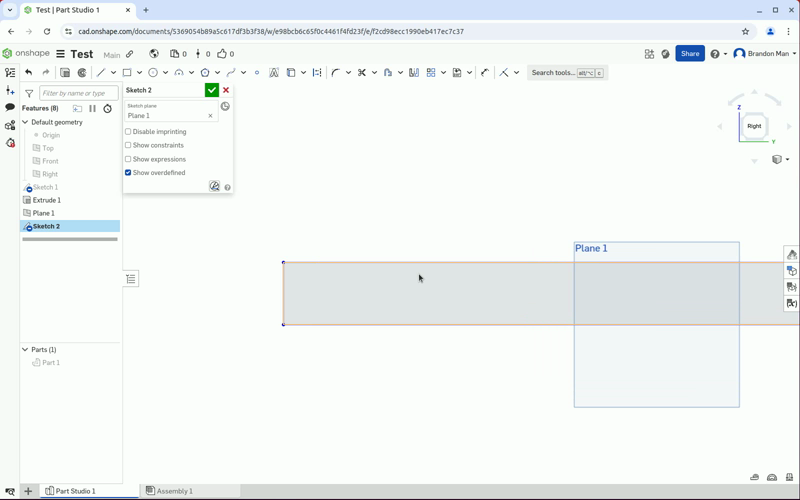
scroll(6)
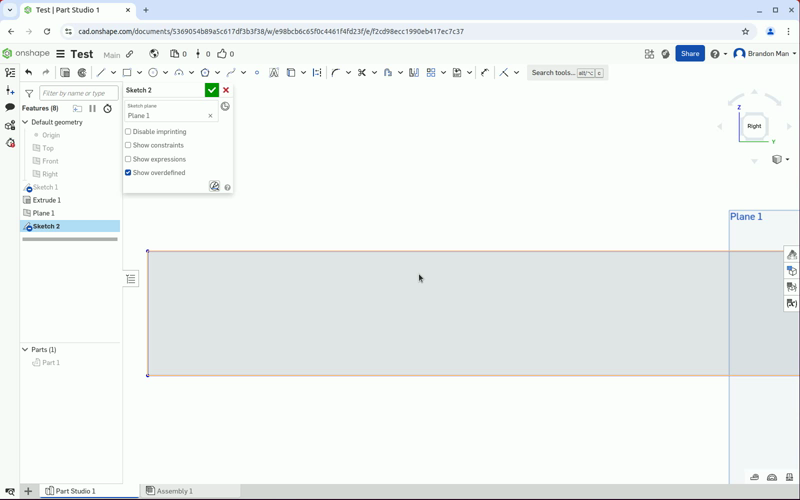
click(419, 273)
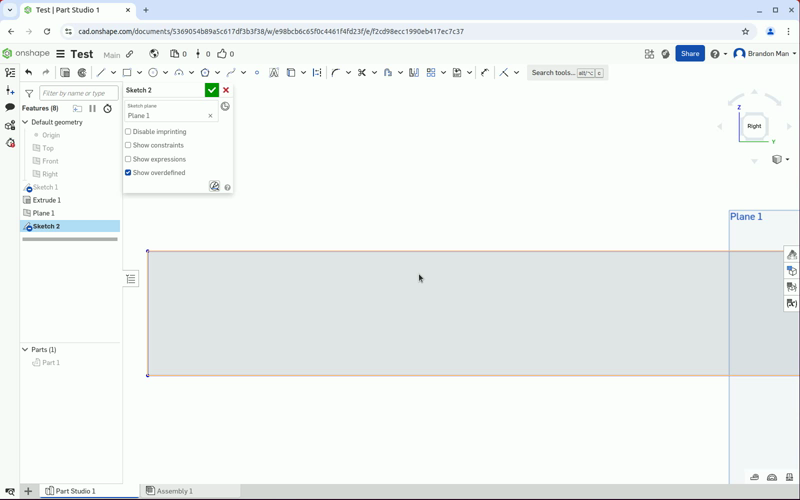
scroll(-6)
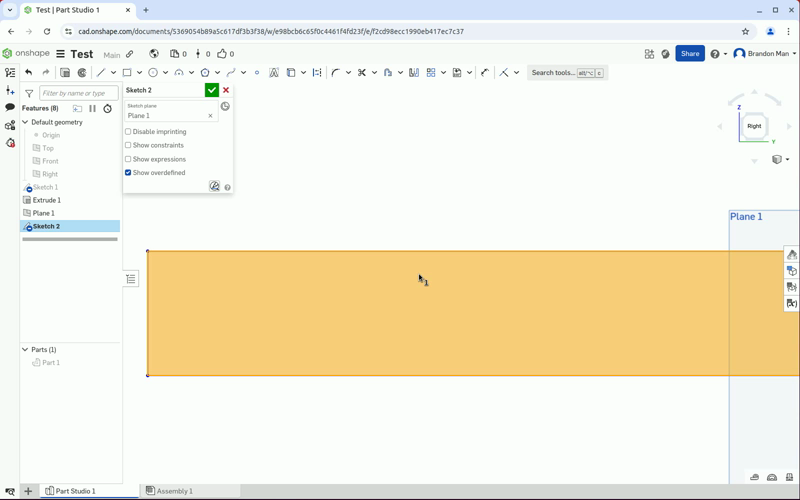
scroll(-6)
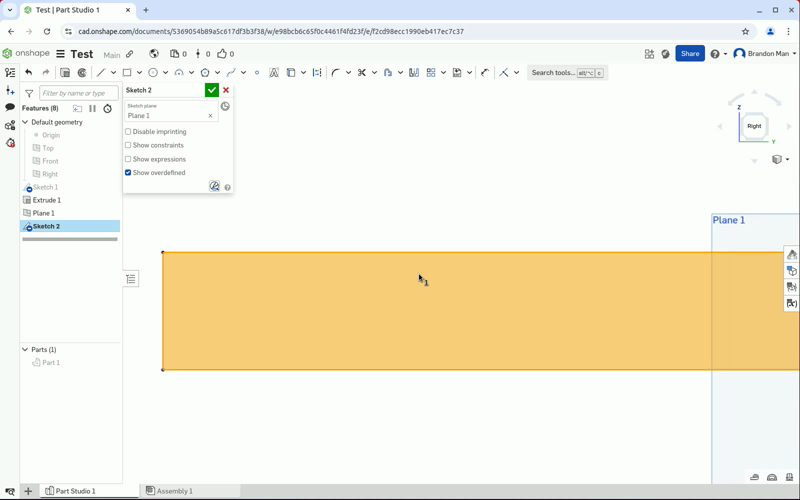
scroll(-6)
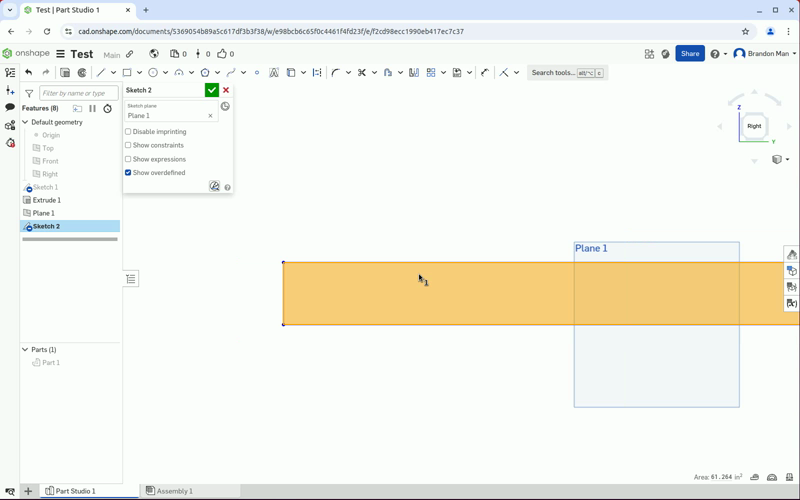
scroll(-6)
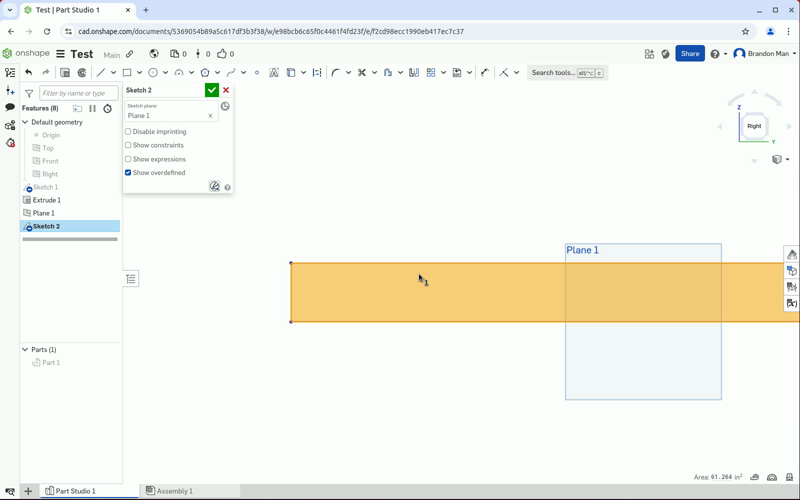
scroll(-6)
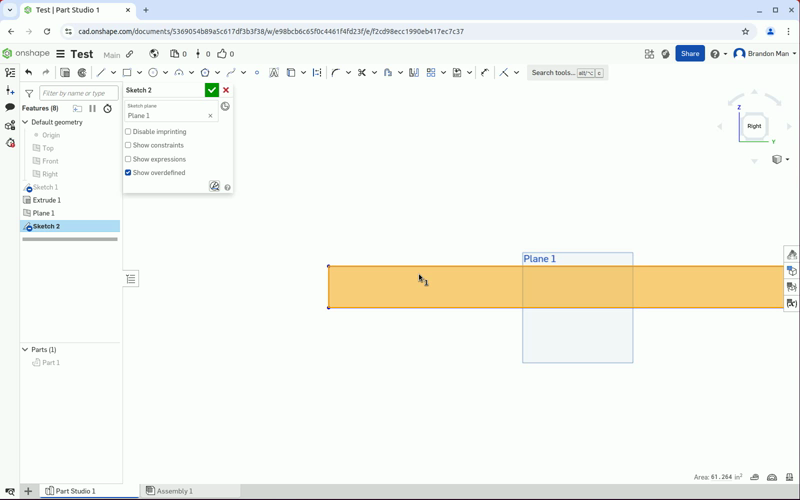
scroll(-6)
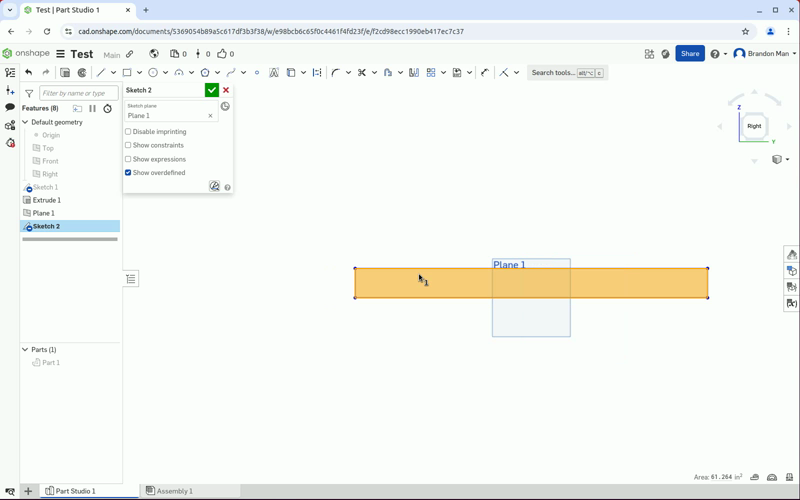
scroll(-6)
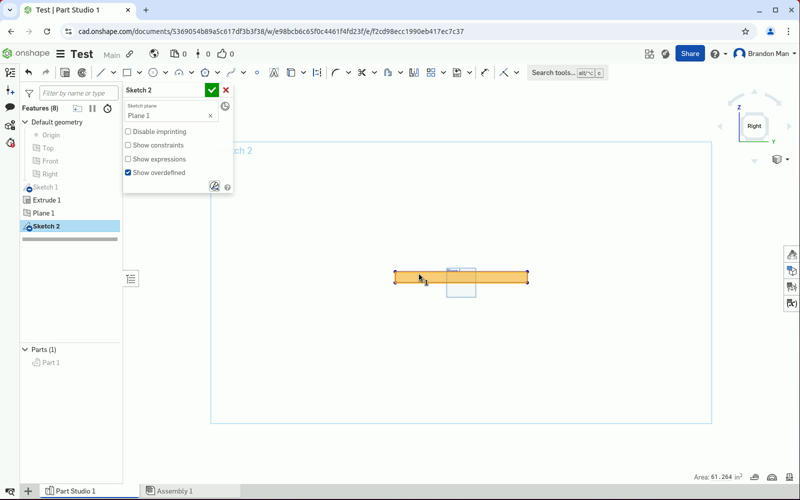
mouse_move(73, 352)
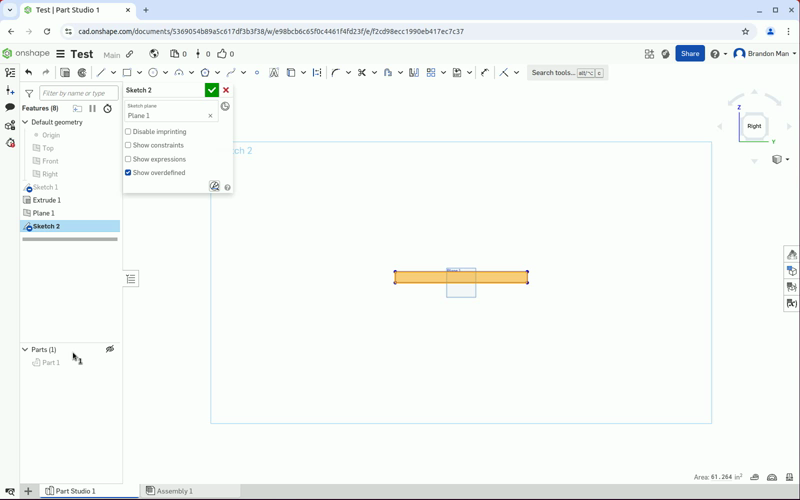
key(shift+y)
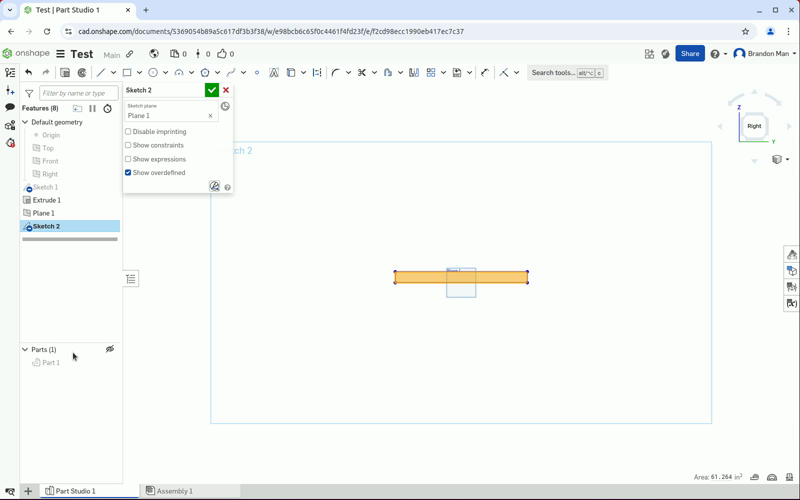
key(shift+e)
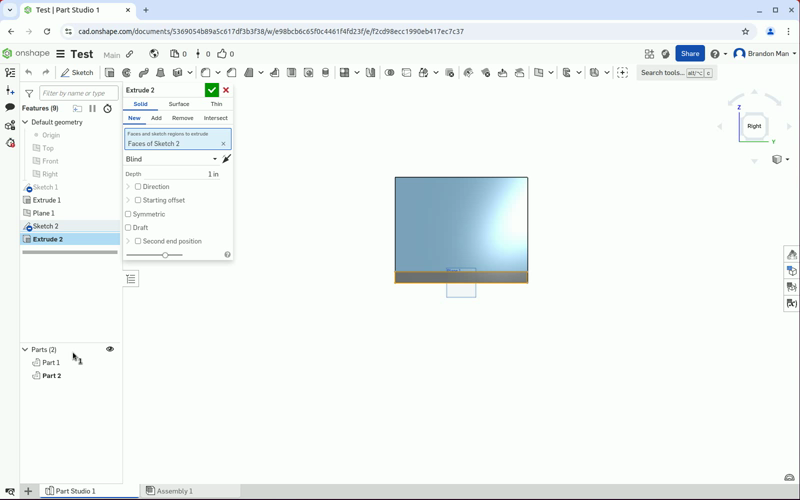
mouse_move(143, 106)
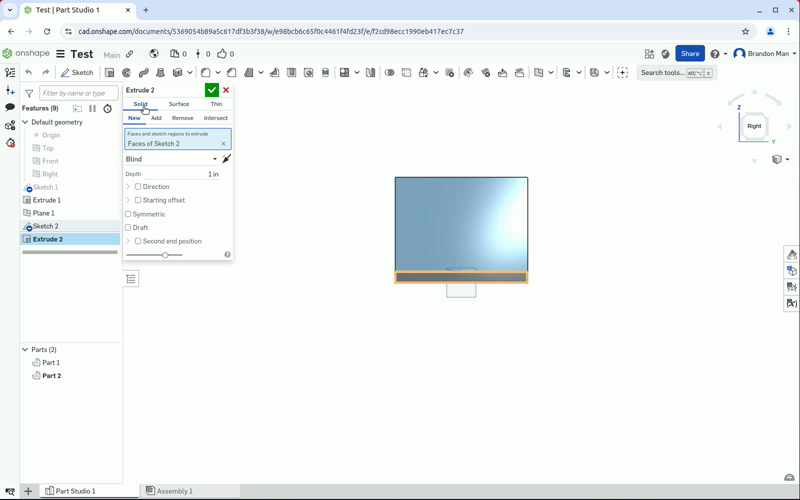
click(143, 106)
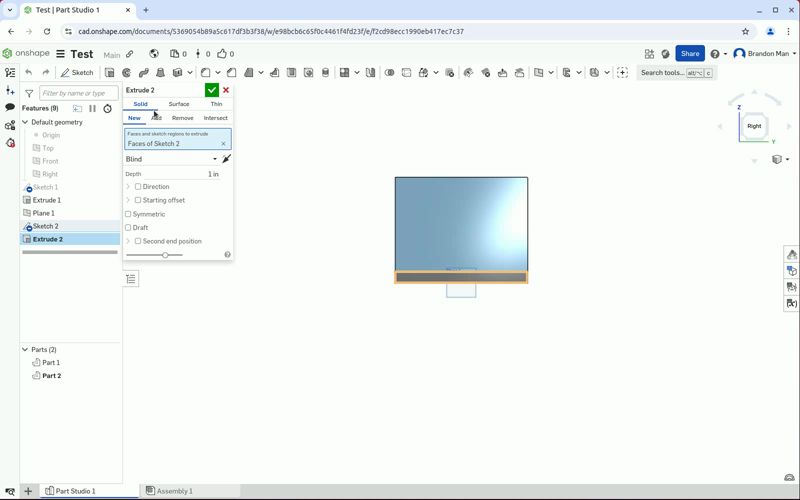
mouse_move(186, 120)
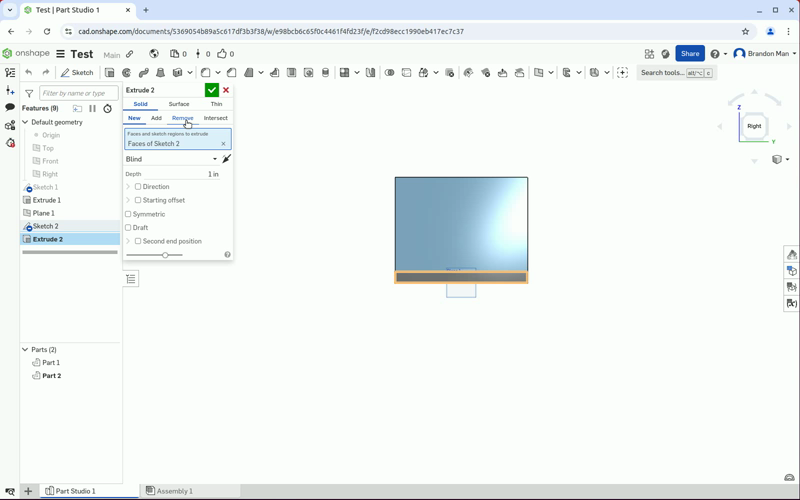
click(186, 120)
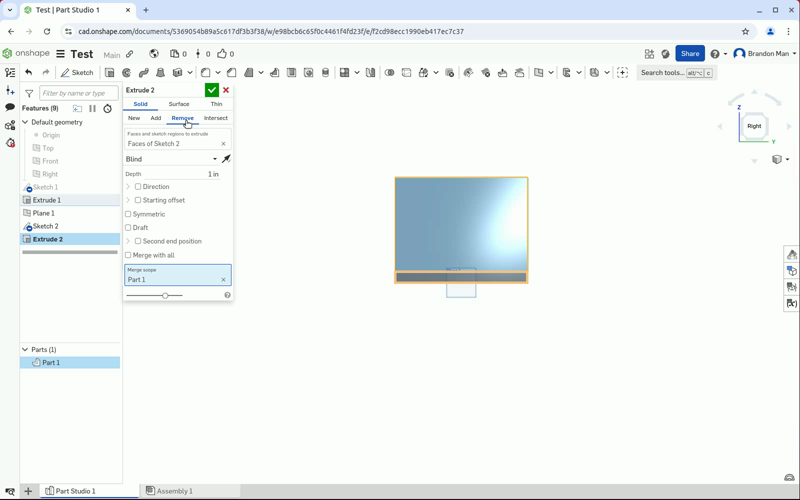
key(tab, 4)
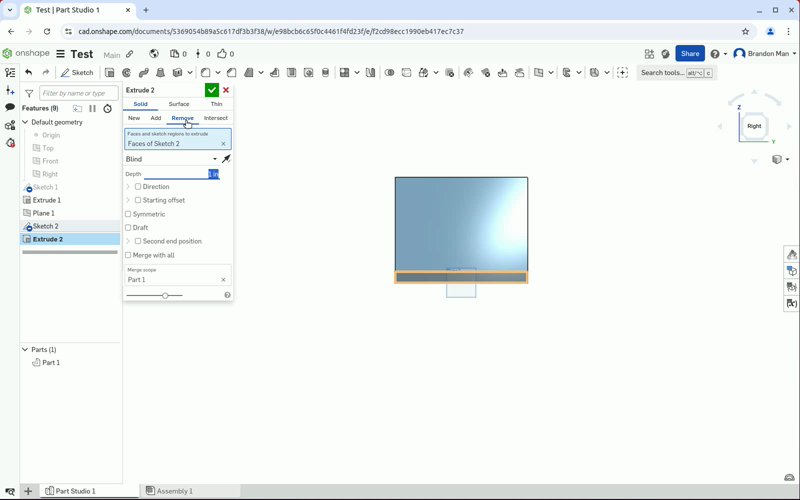
text(0.722)
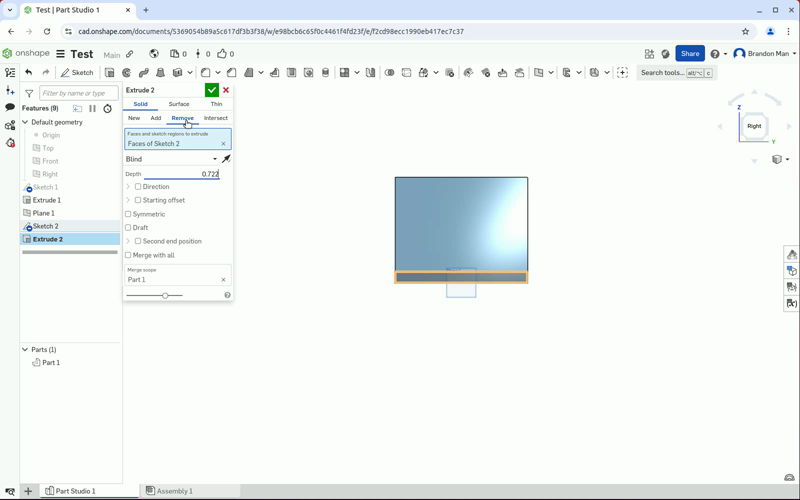
key(tab, 6)
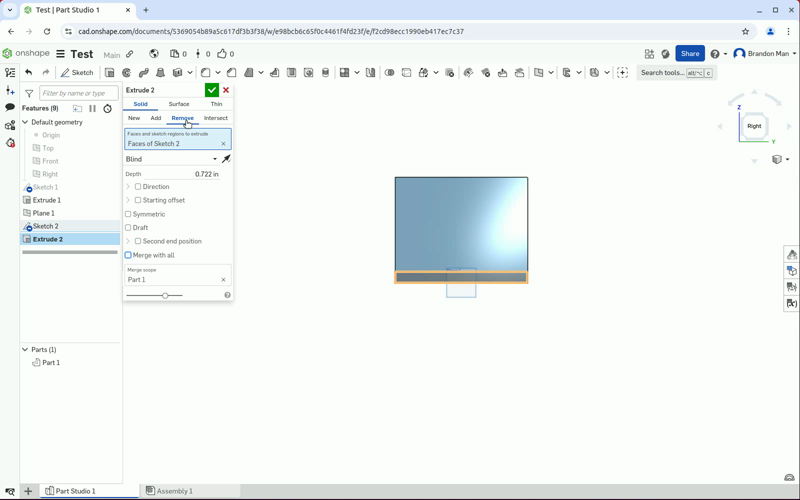
key(space)
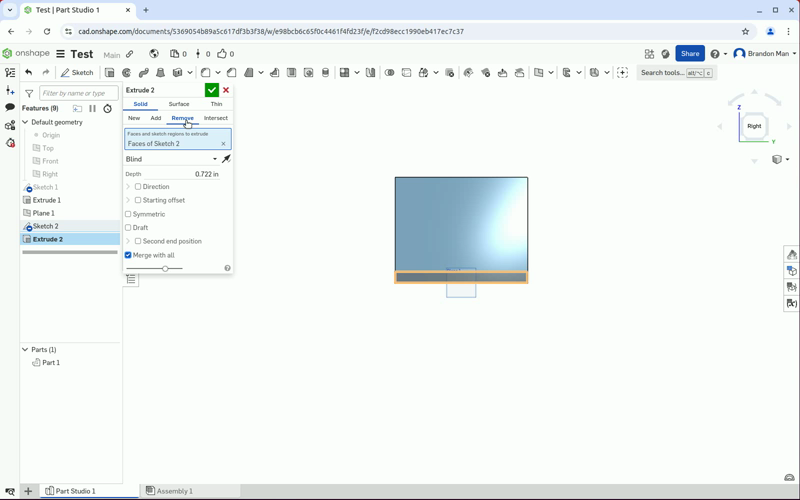
key(enter)
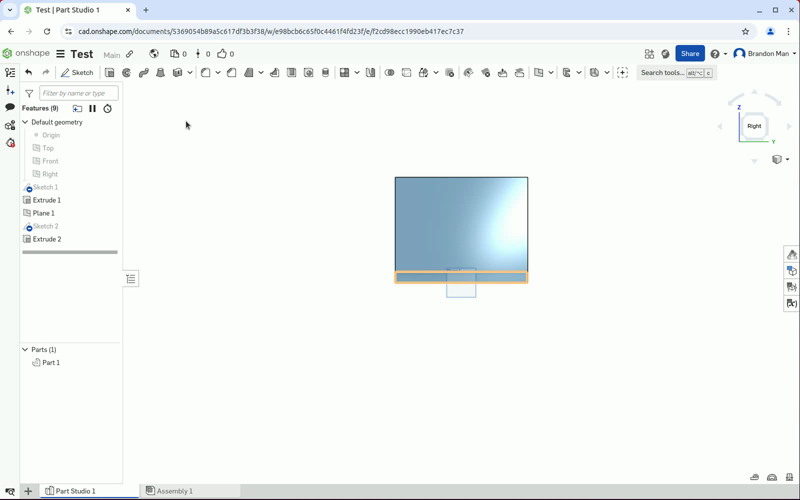
key(shift+h)
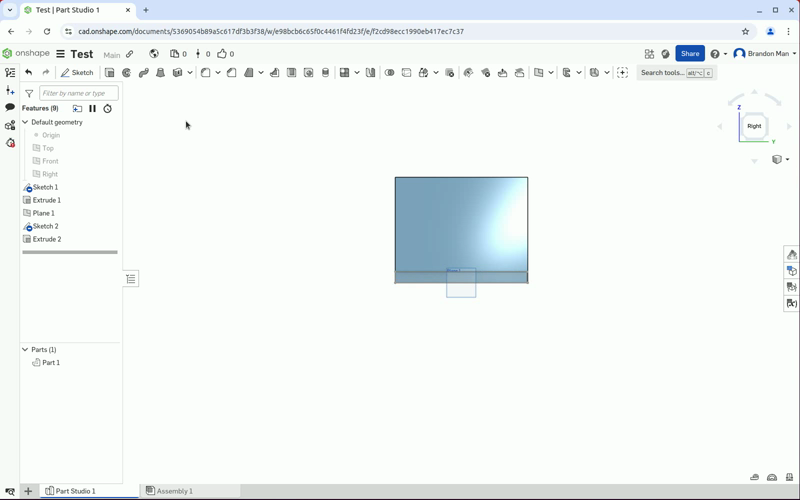
key(shift+h)
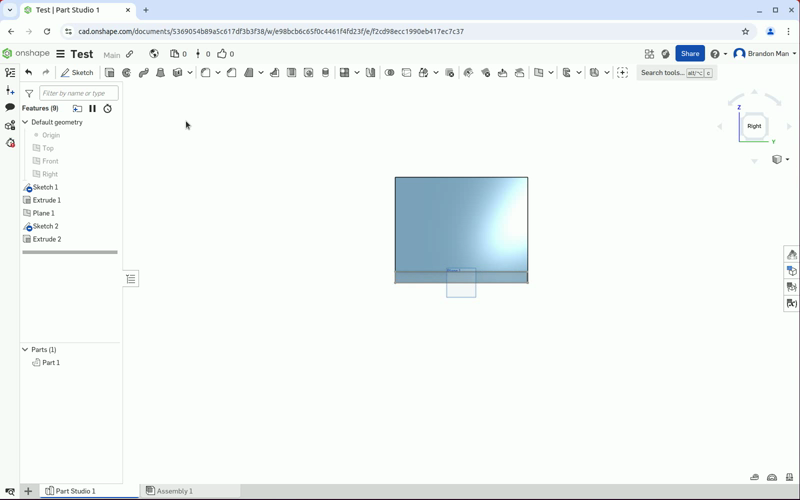
key(shift+7)
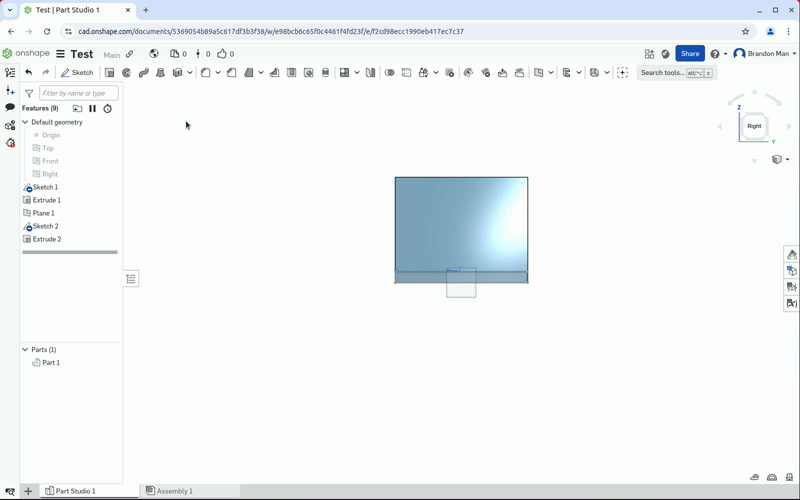
key(right, 2)
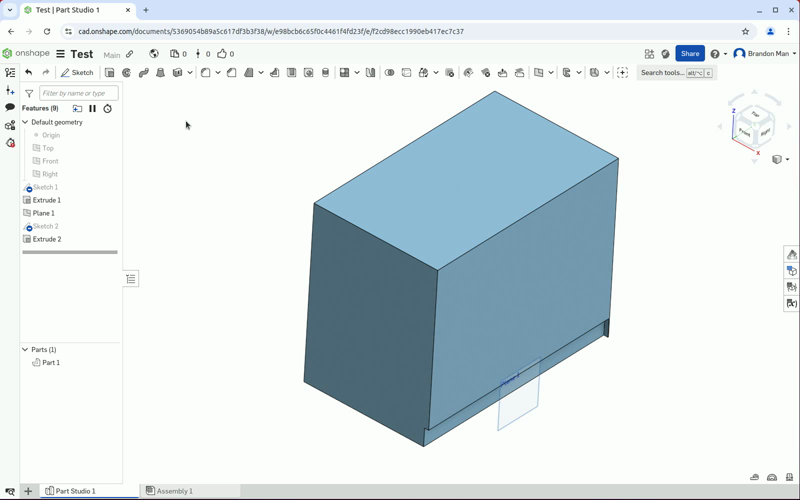
key(down, 2)
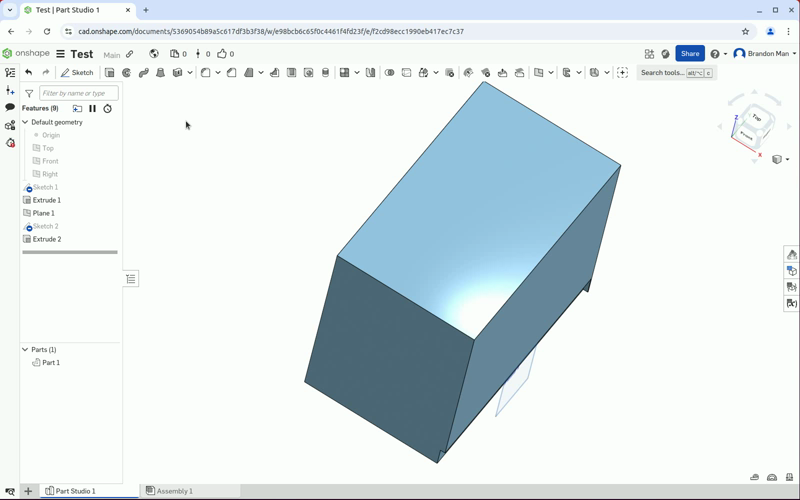
key(up, 2)
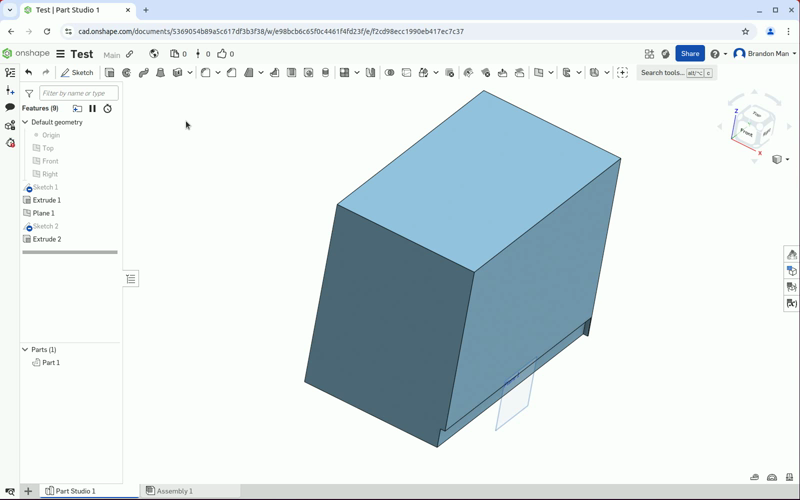
key(left, 2)
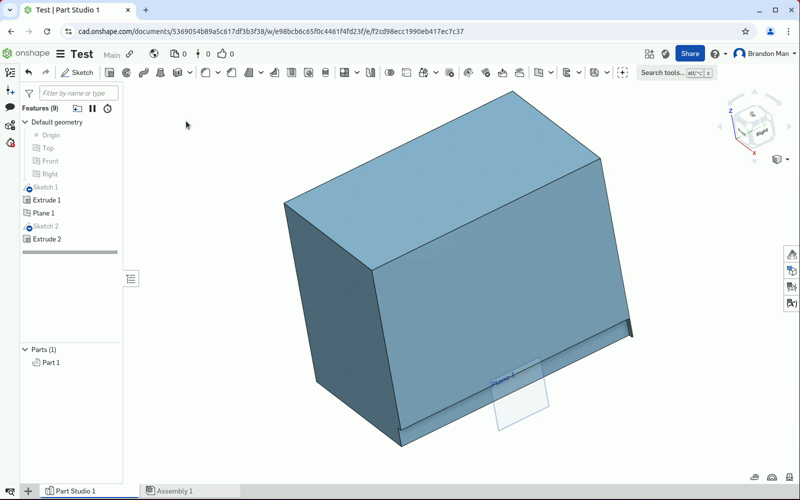
mouse_move(73, 189)
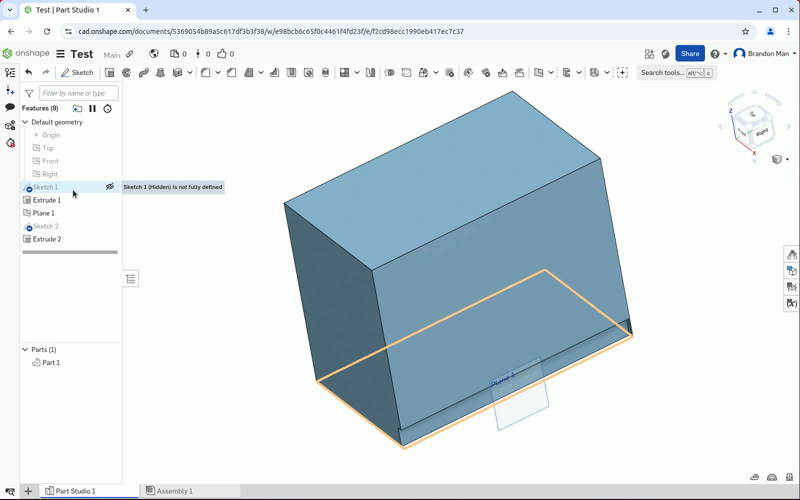
click(73, 189)